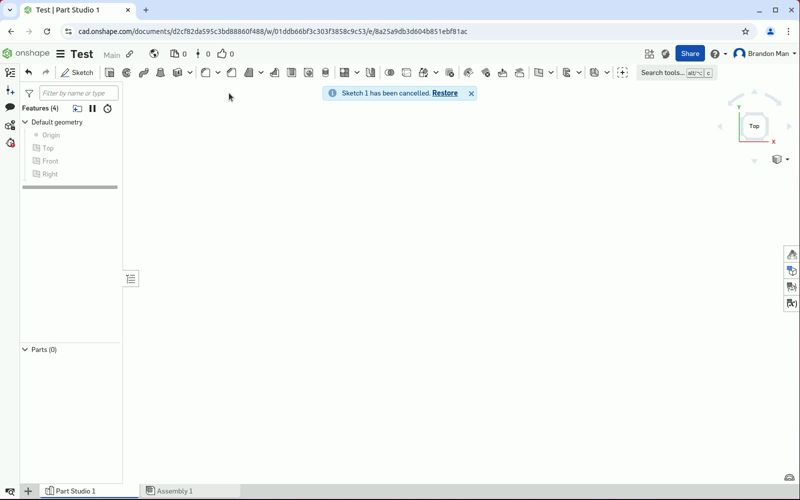
key(shift+h)
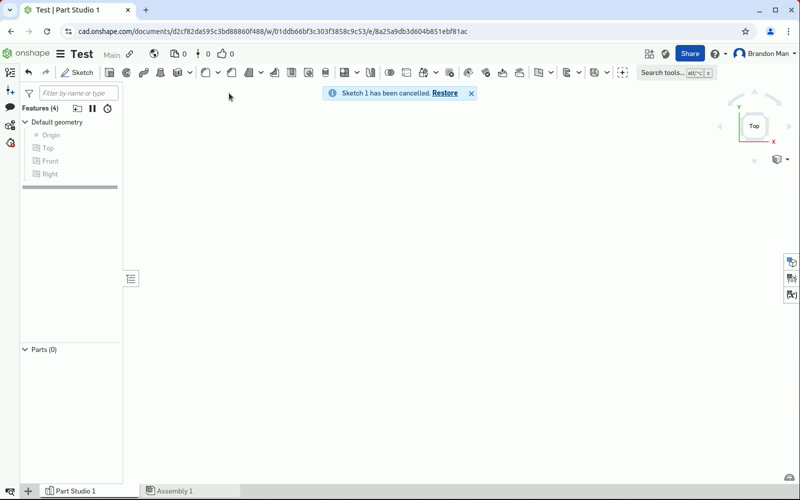
key(shift+s)
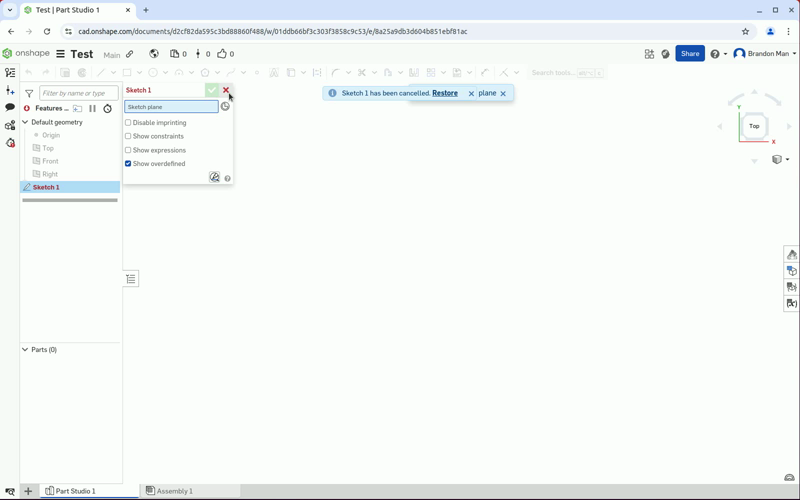
mouse_move(73, 150)
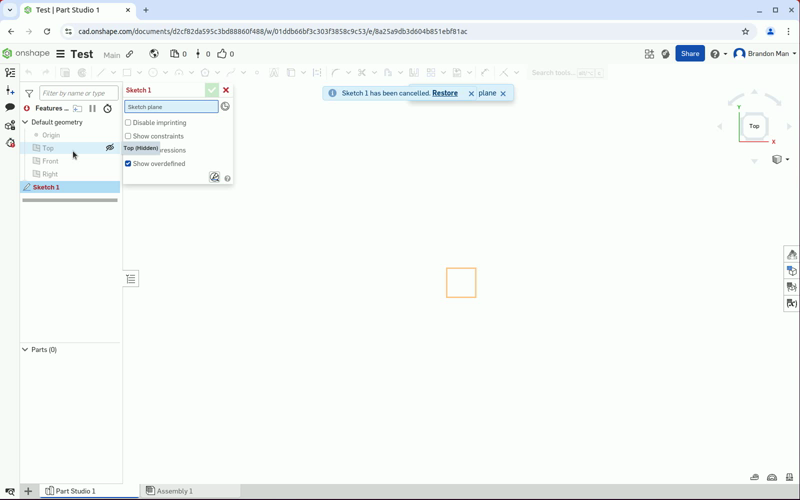
click(73, 150)
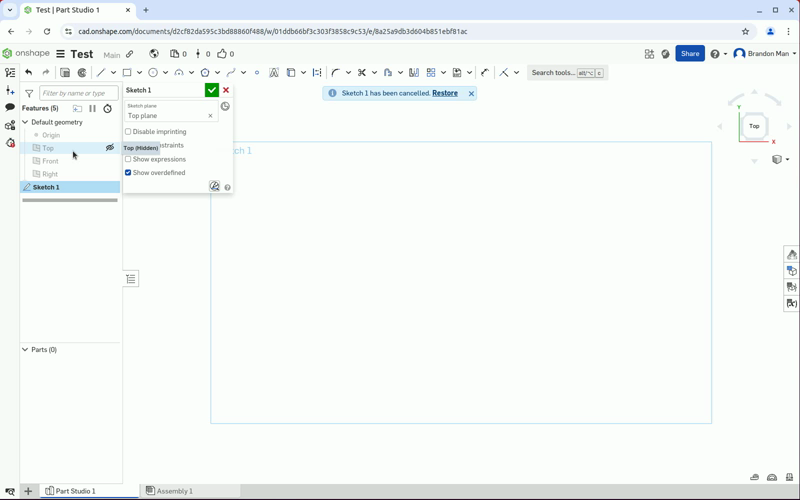
mouse_move(73, 352)
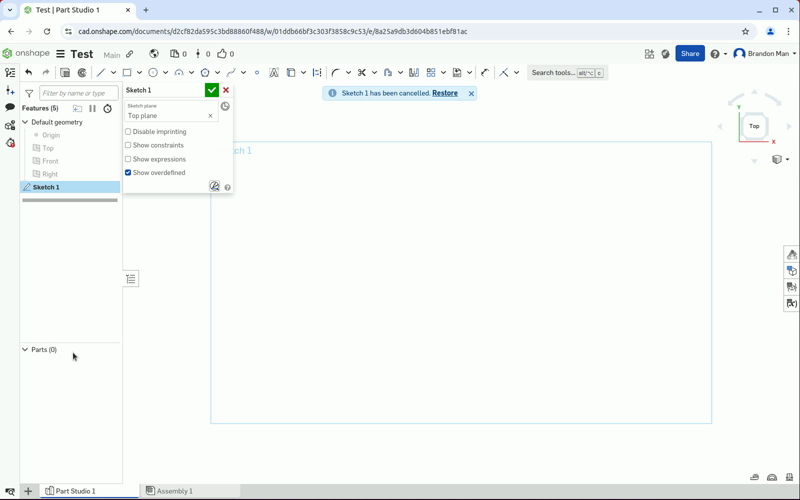
key(y)
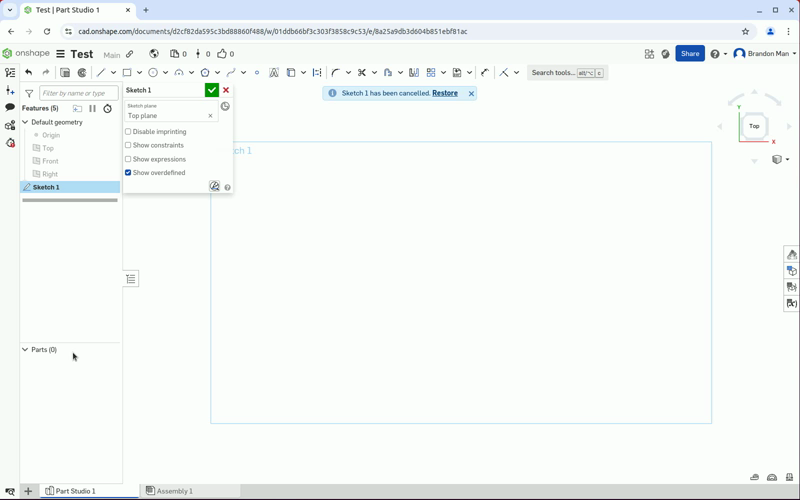
key(l)
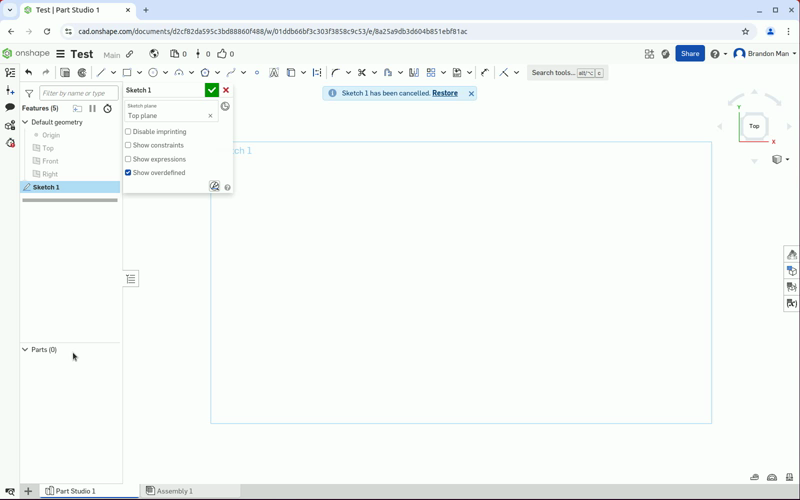
key_down(shift)
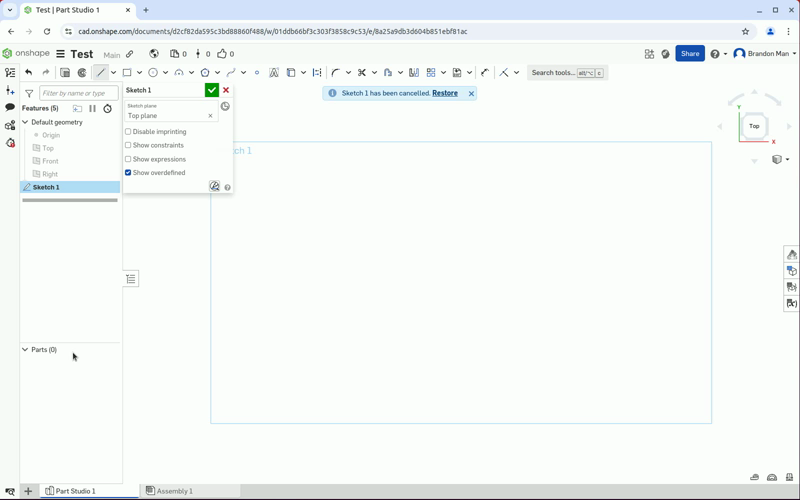
mouse_move(460, 282)
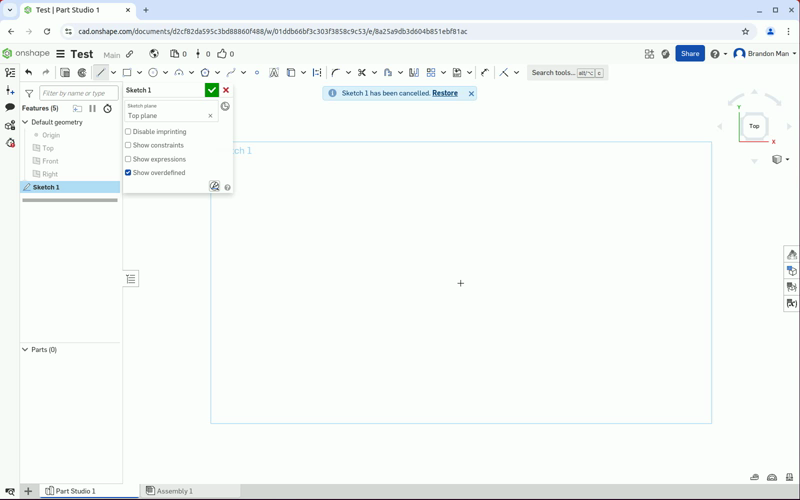
click(460, 282)
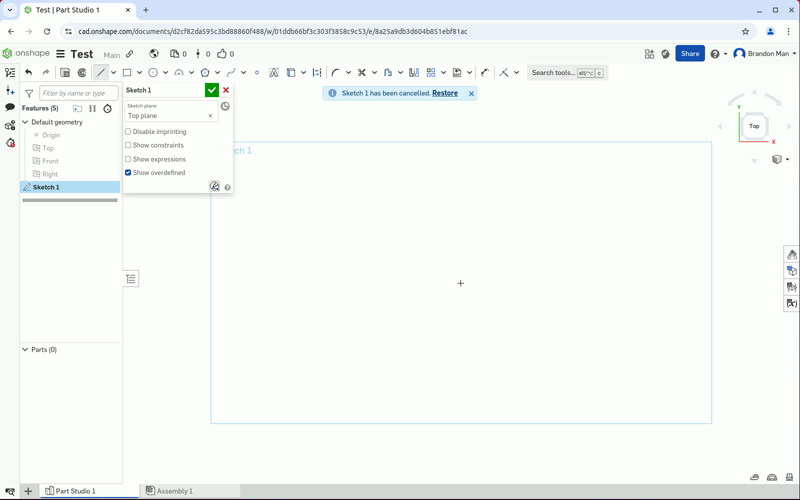
key_up(shift)
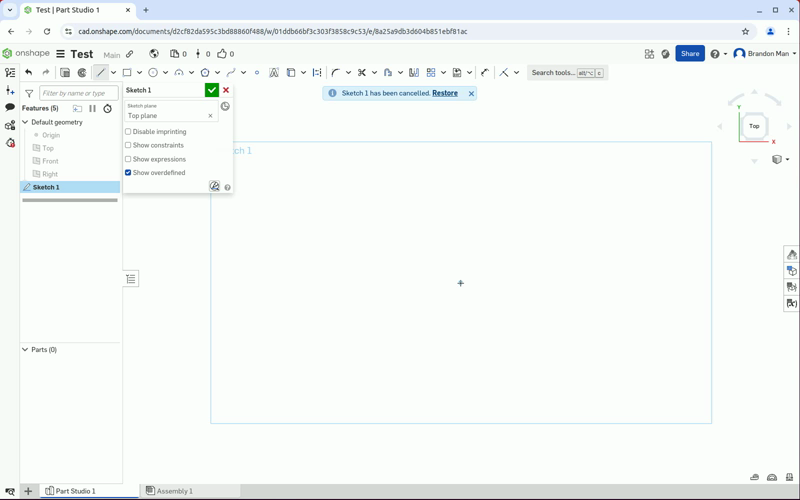
key_down(shift)
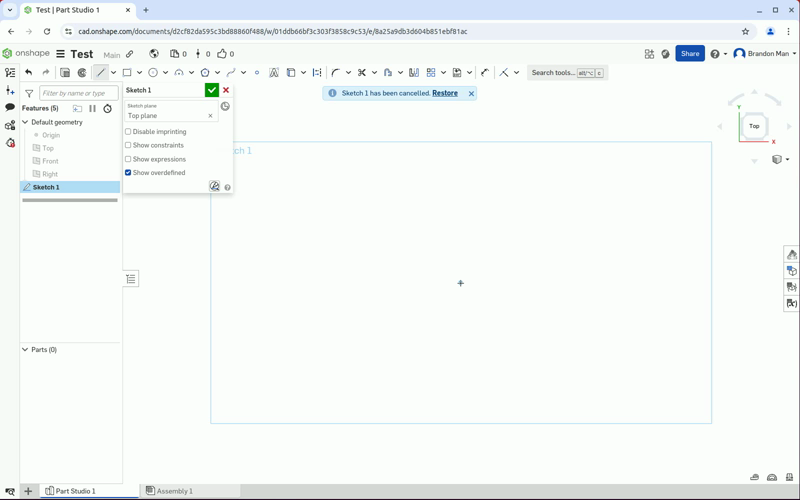
mouse_move(573, 282)
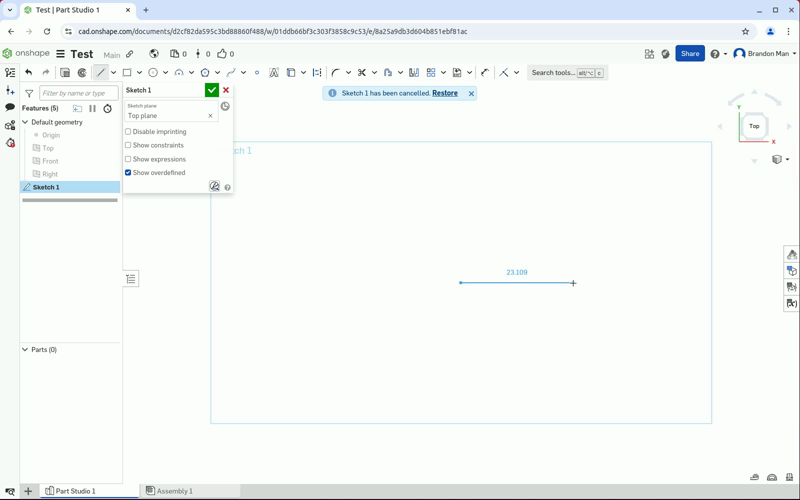
click(573, 282)
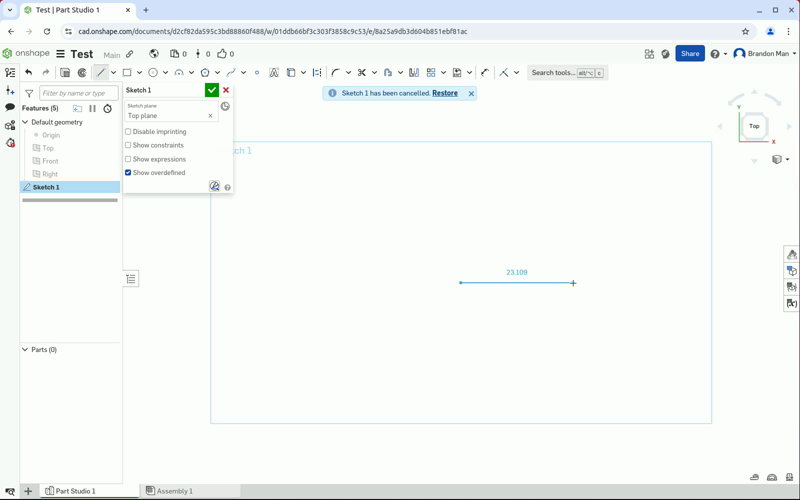
key_up(shift)
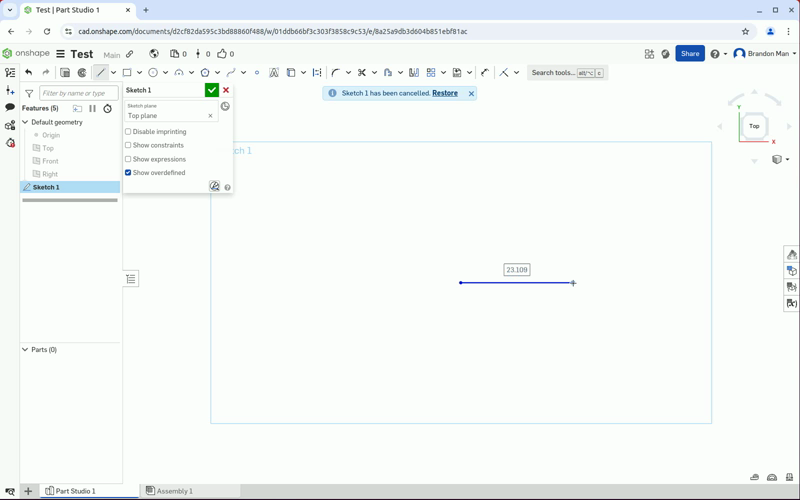
key_down(shift)
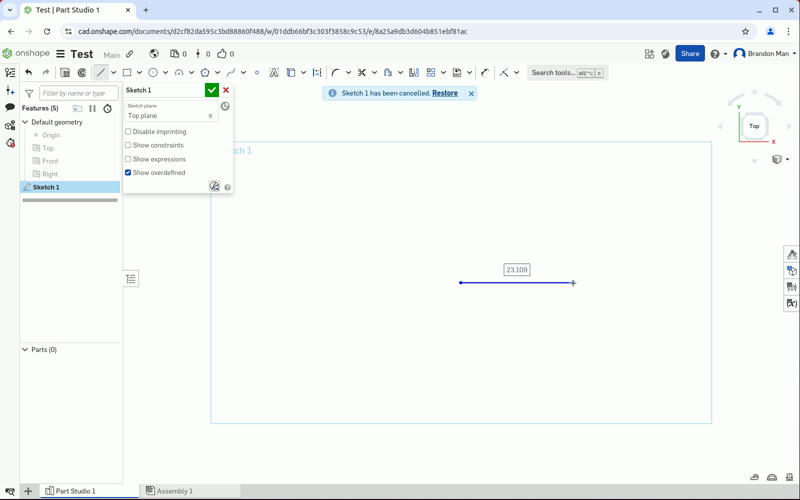
mouse_move(589, 282)
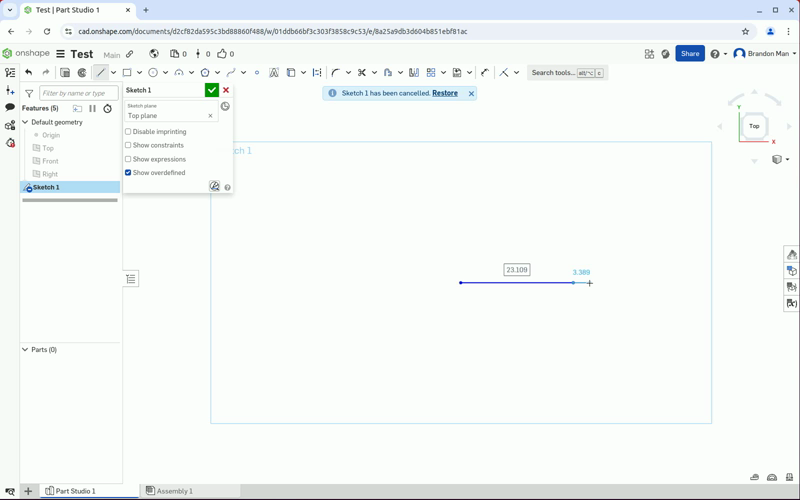
mouse_move(573, 281)
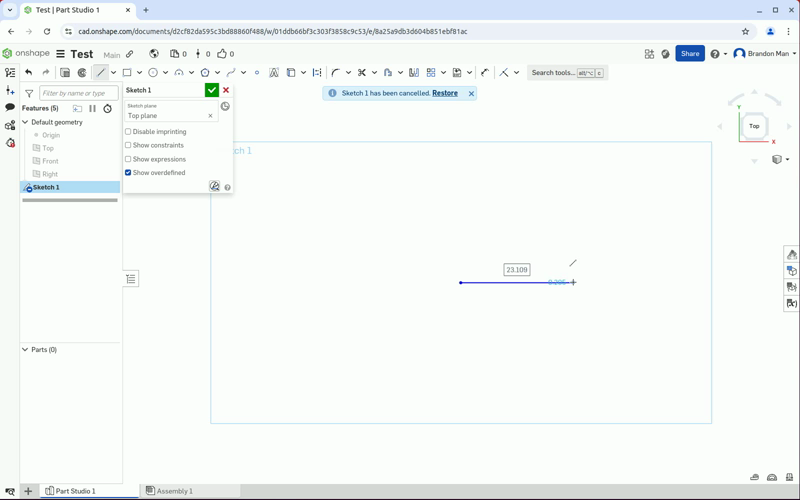
scroll(6)
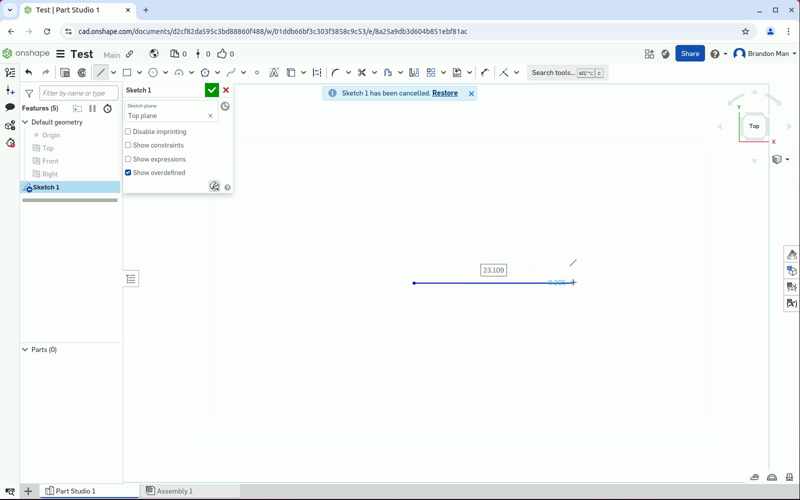
scroll(6)
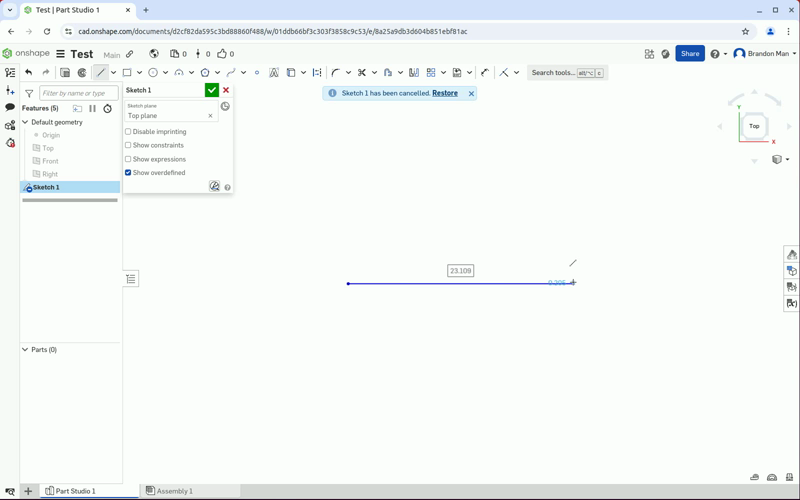
scroll(6)
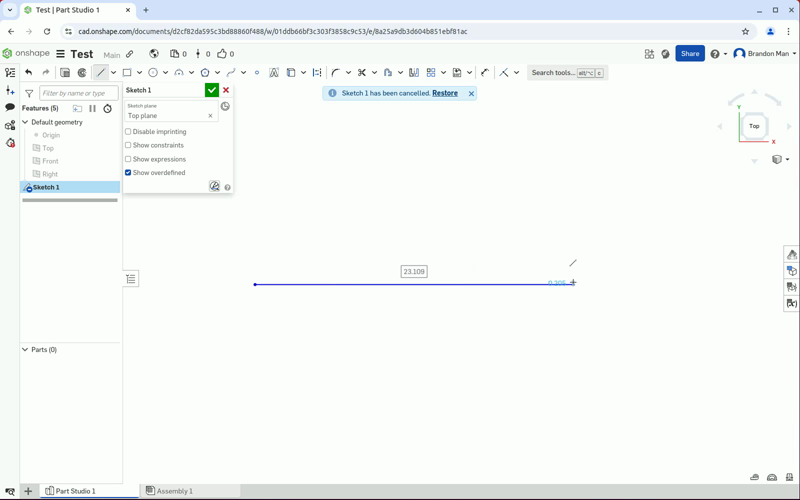
scroll(6)
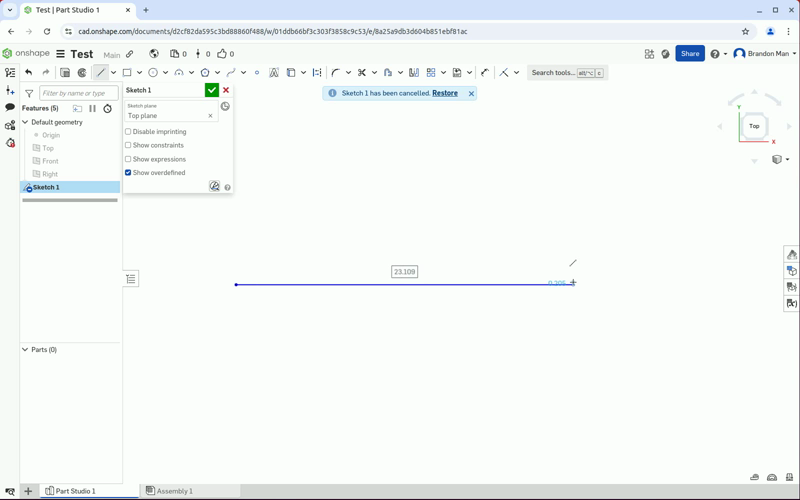
scroll(6)
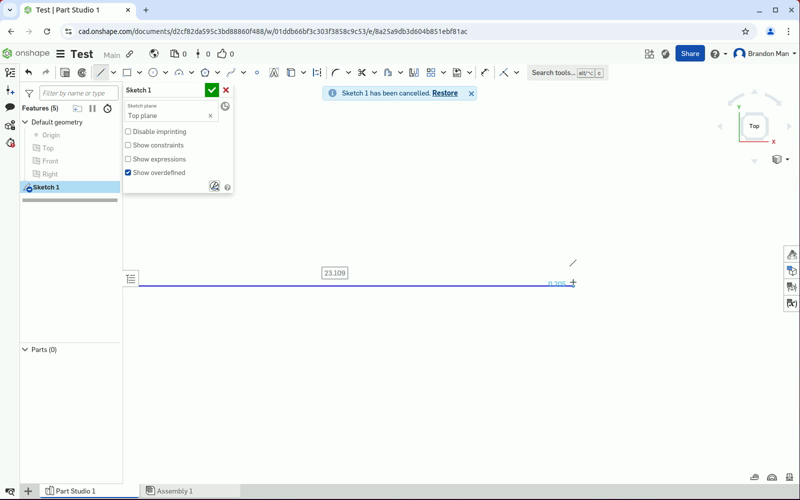
scroll(6)
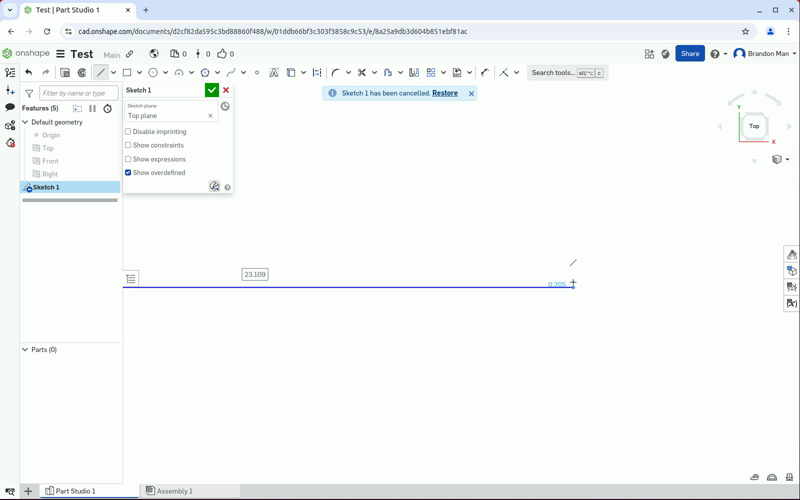
scroll(6)
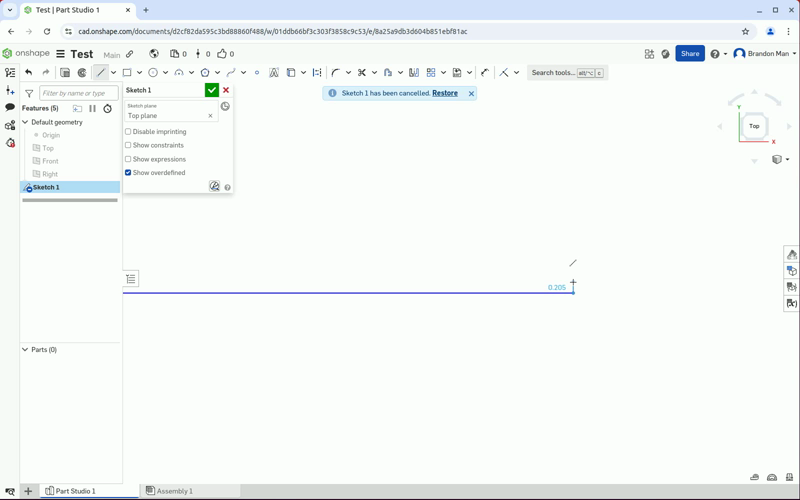
click(573, 281)
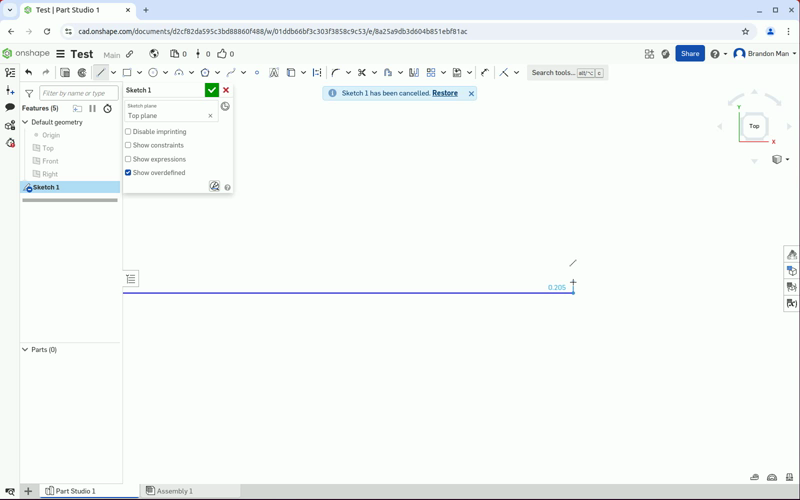
scroll(-6)
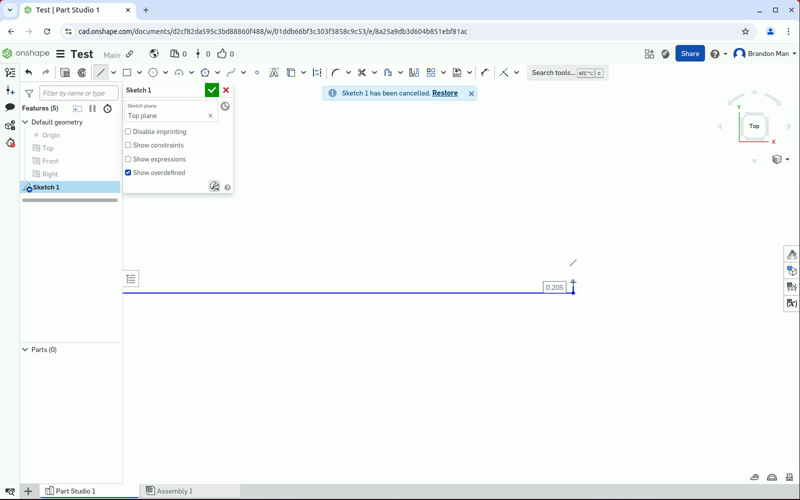
scroll(-6)
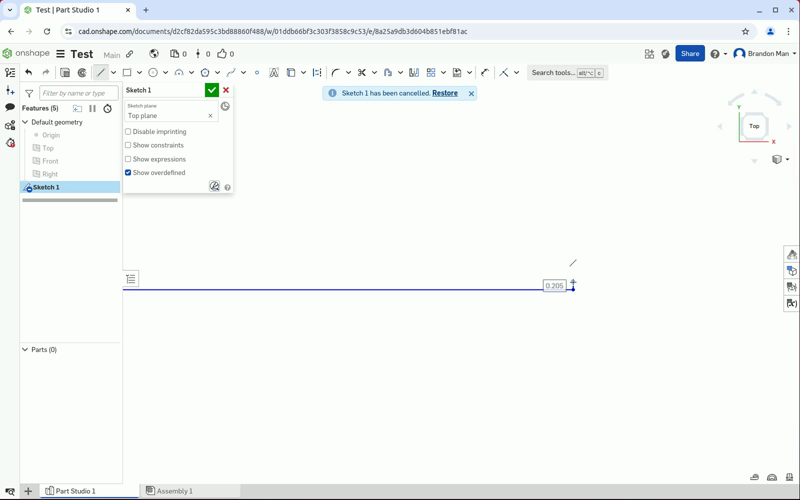
scroll(-6)
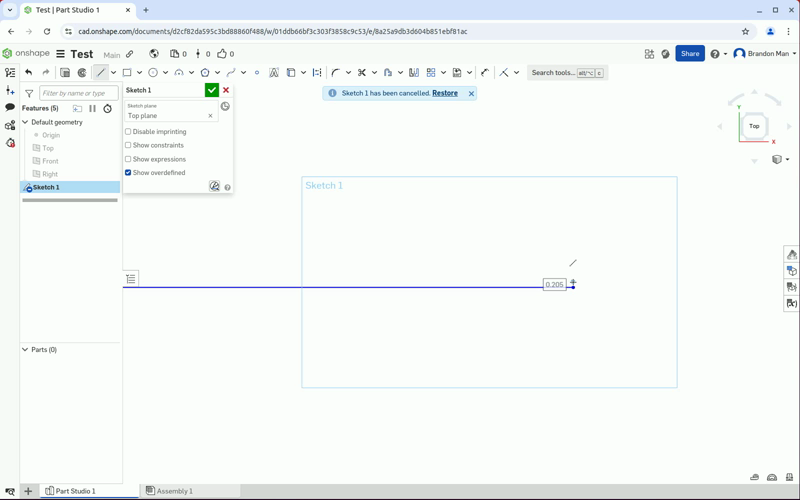
scroll(-6)
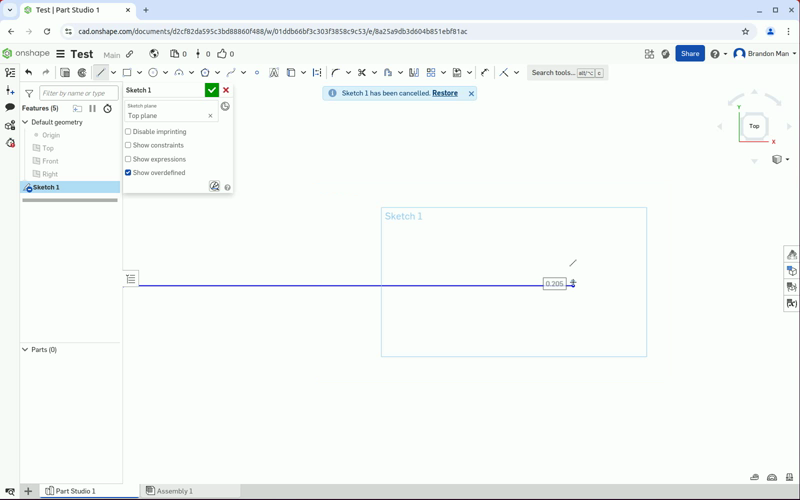
scroll(-6)
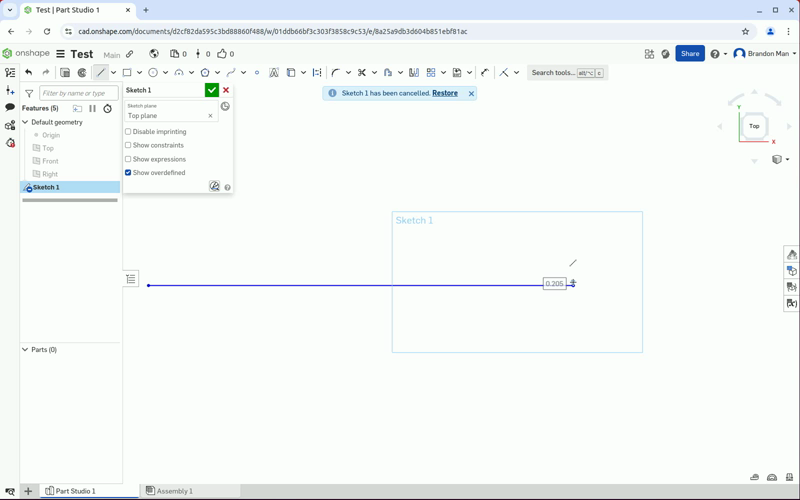
scroll(-6)
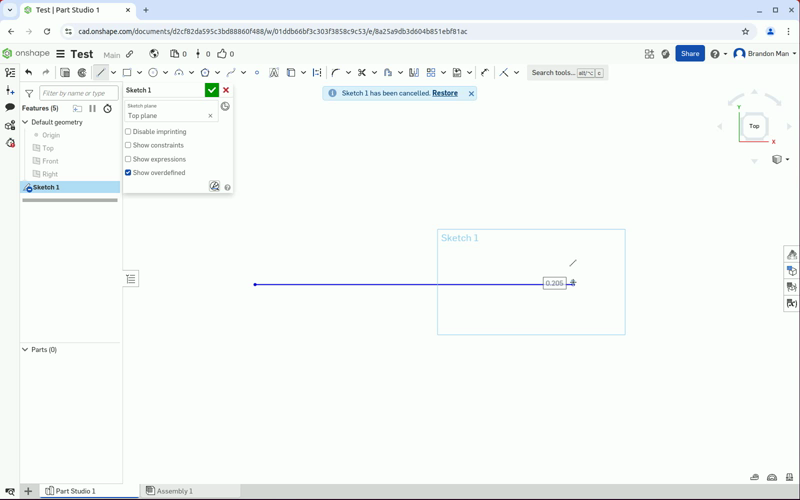
scroll(-6)
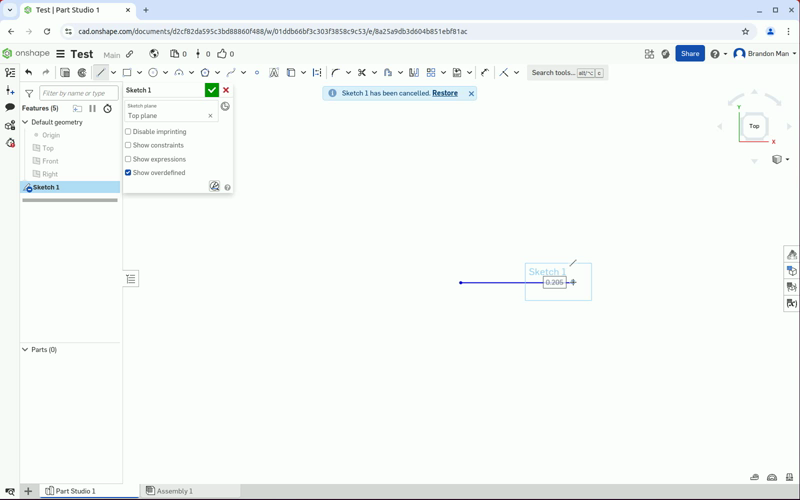
key_up(shift)
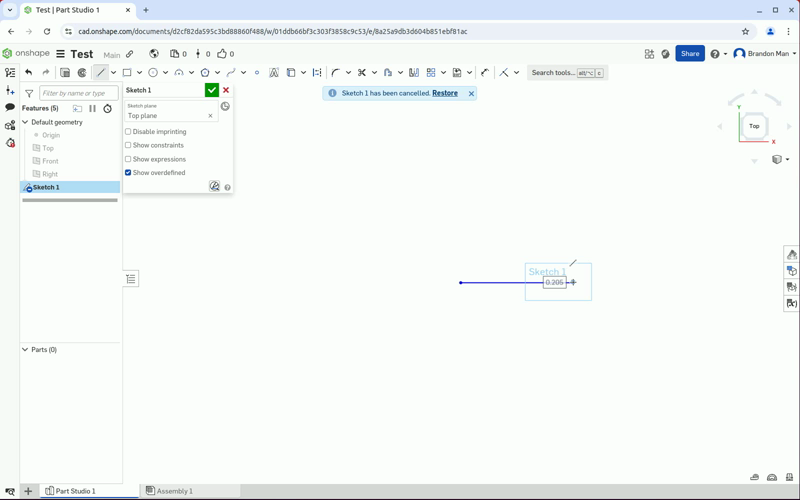
key_down(shift)
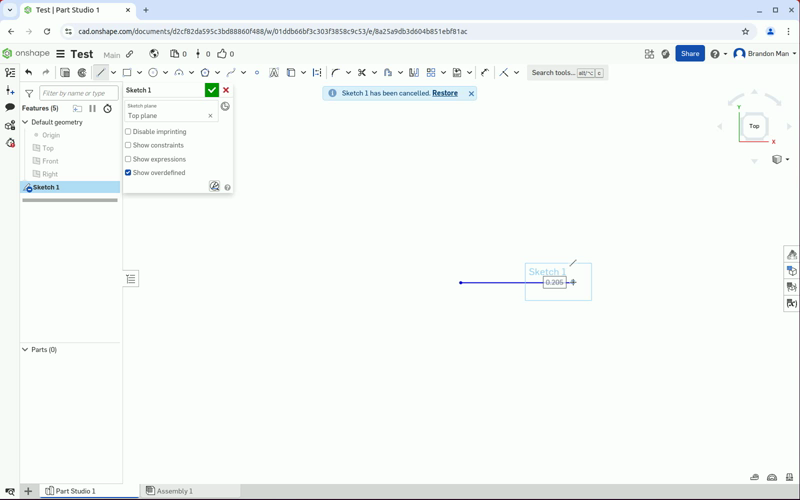
mouse_move(589, 281)
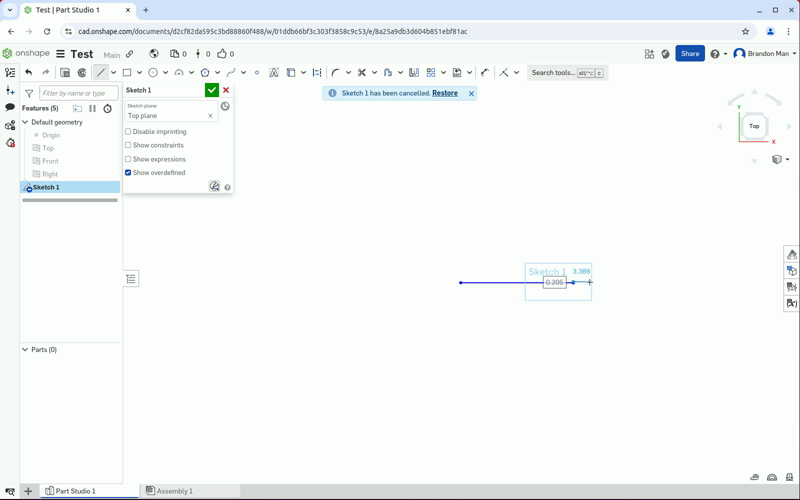
mouse_move(564, 281)
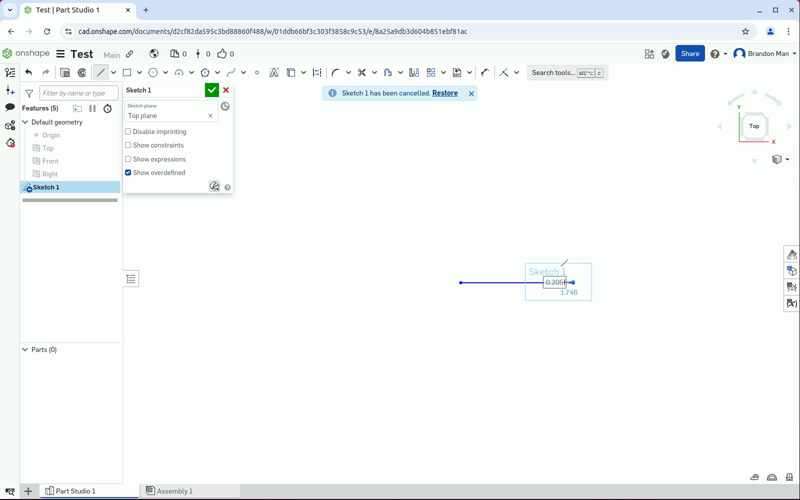
click(564, 281)
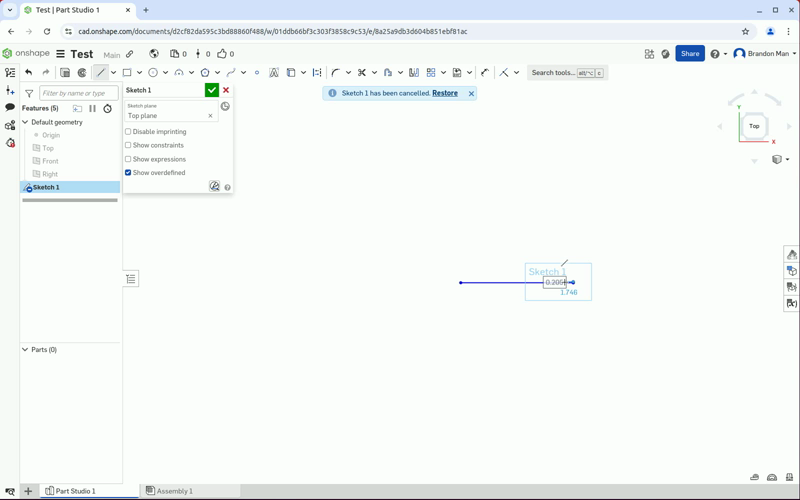
key_up(shift)
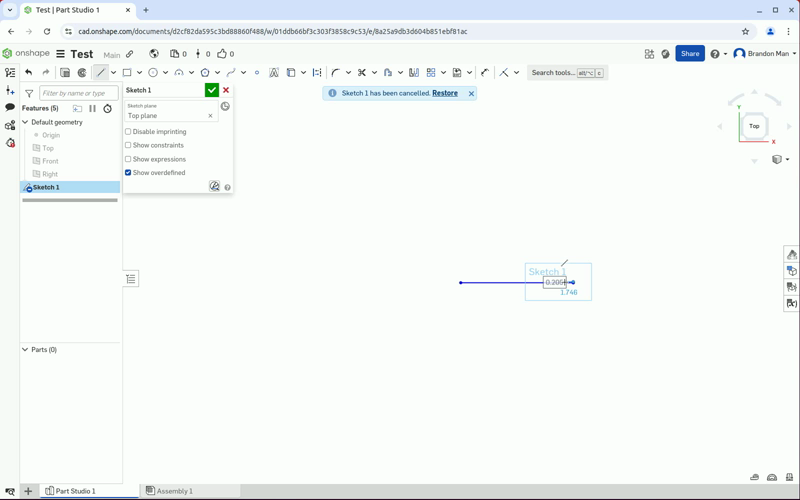
key_down(shift)
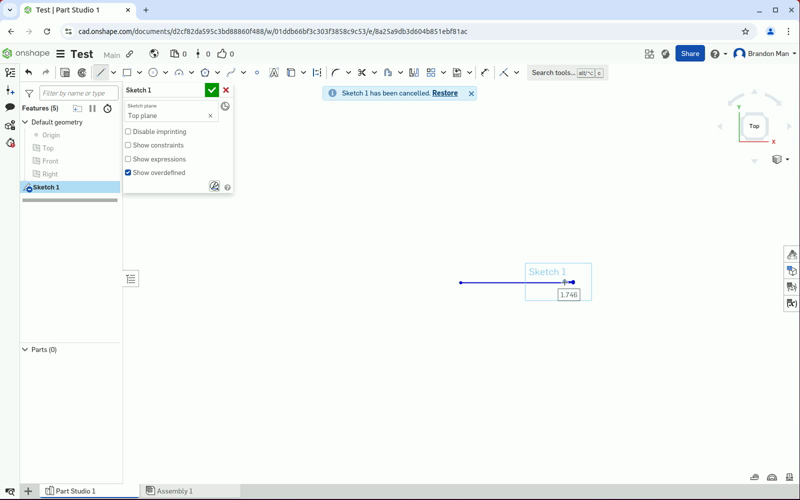
mouse_move(589, 281)
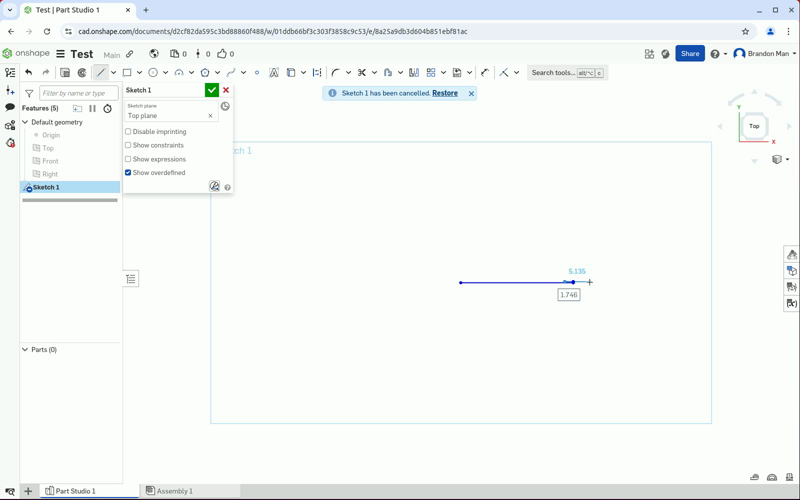
mouse_move(564, 223)
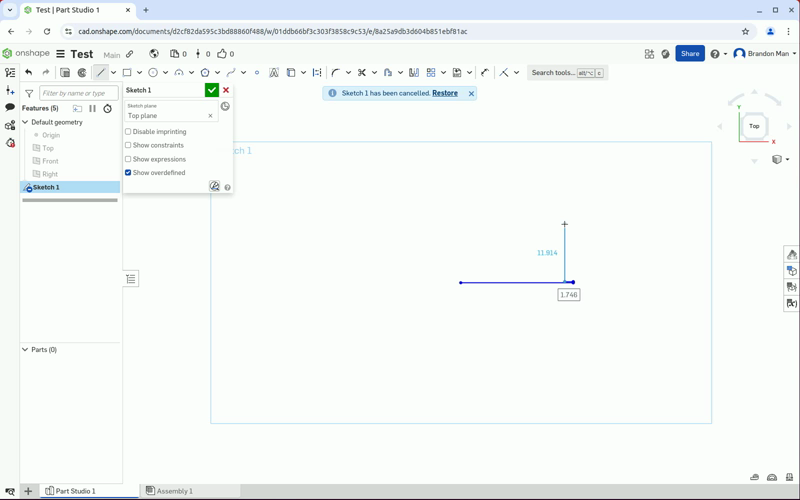
click(564, 223)
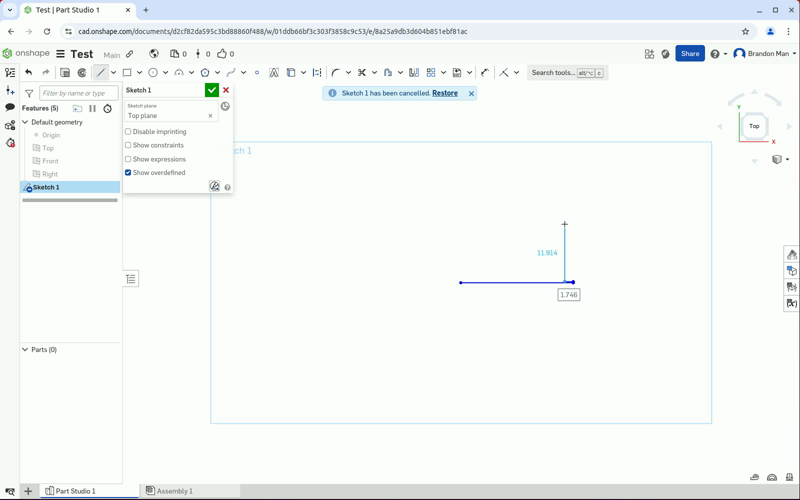
key_up(shift)
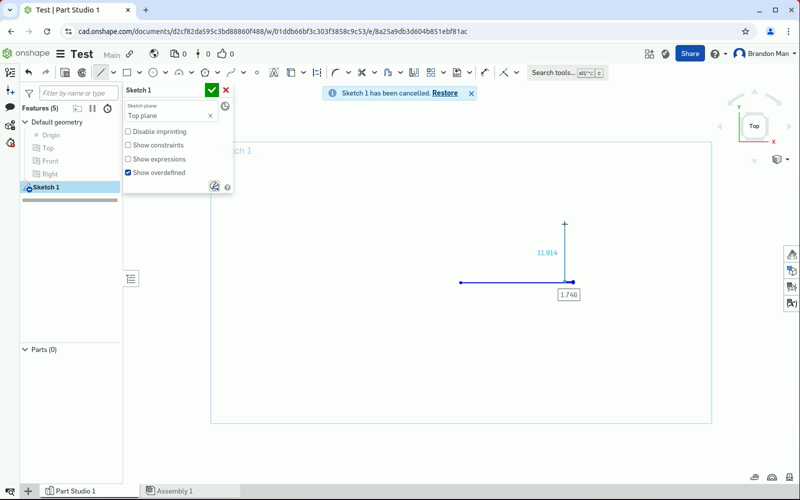
key_down(shift)
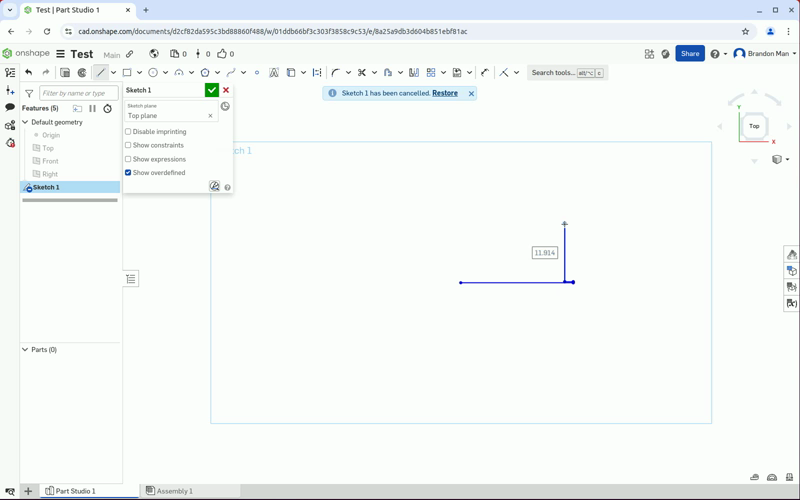
mouse_move(589, 223)
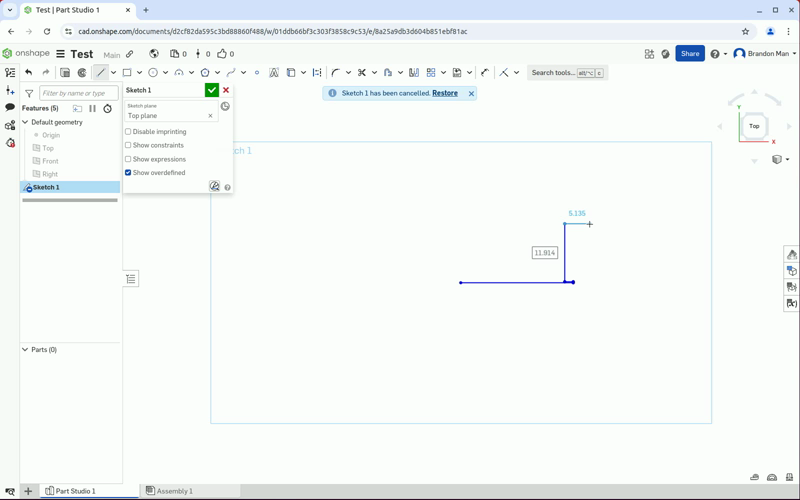
mouse_move(573, 223)
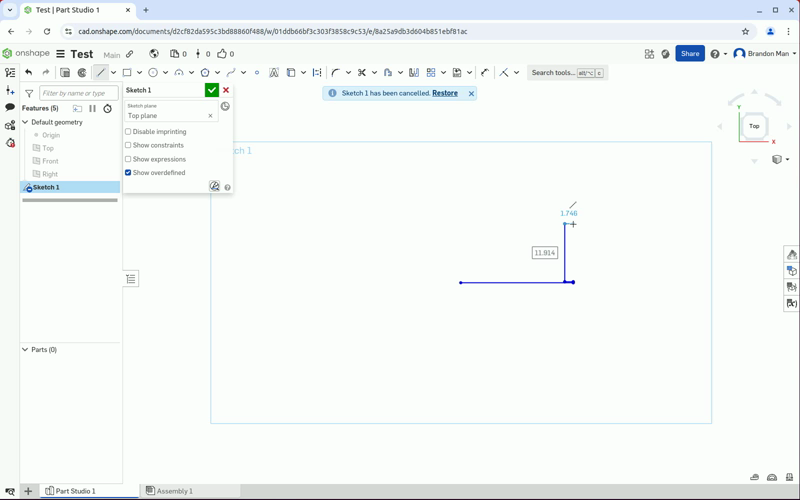
click(573, 223)
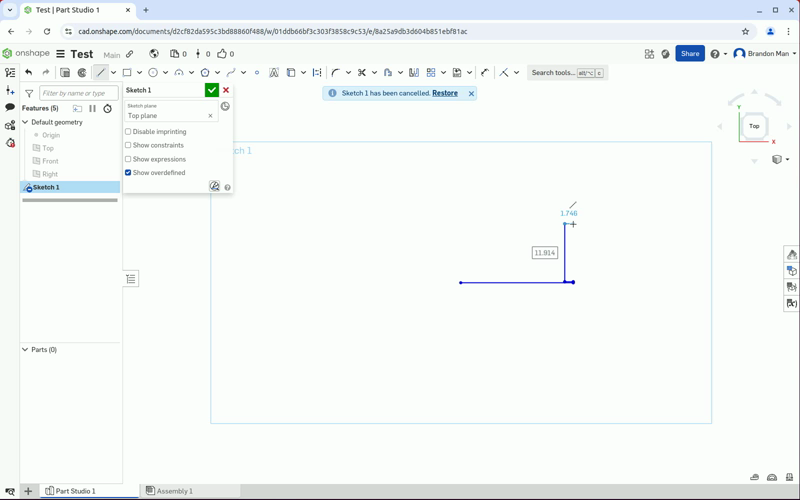
key_up(shift)
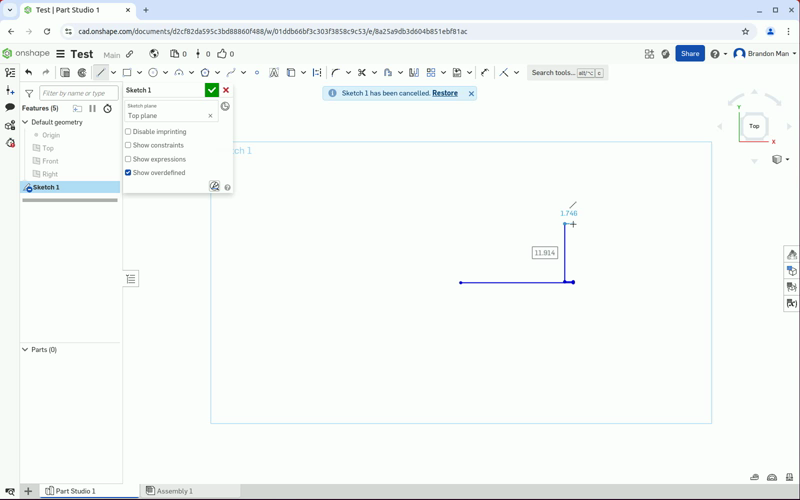
key_down(shift)
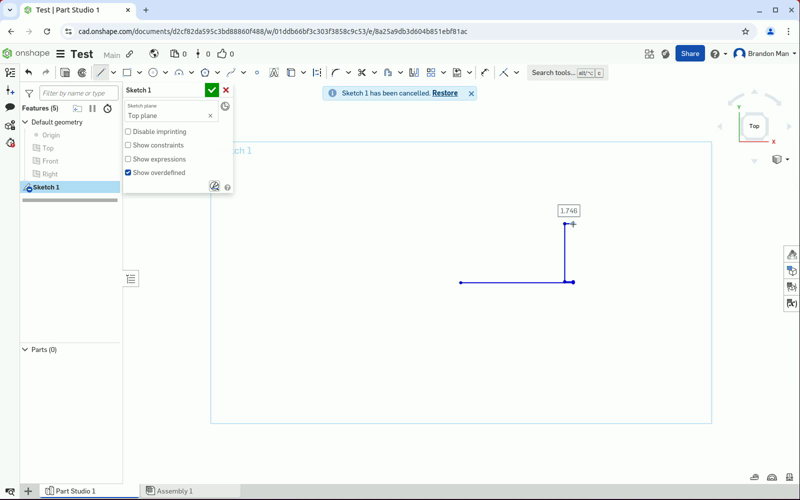
mouse_move(589, 223)
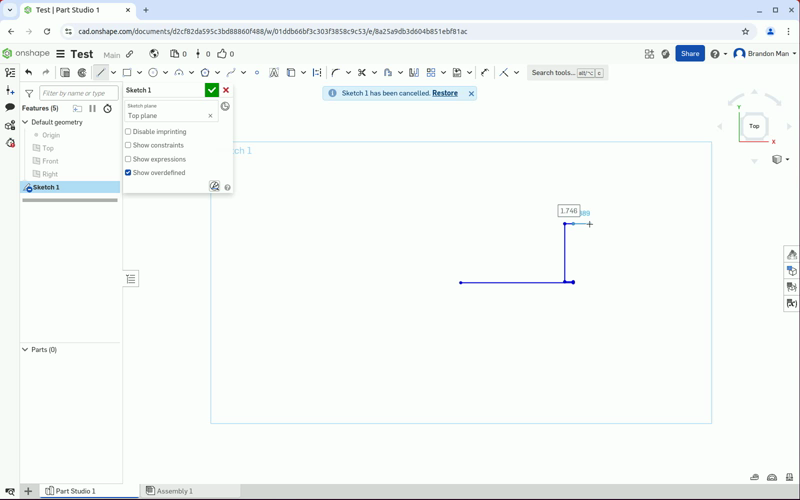
mouse_move(573, 222)
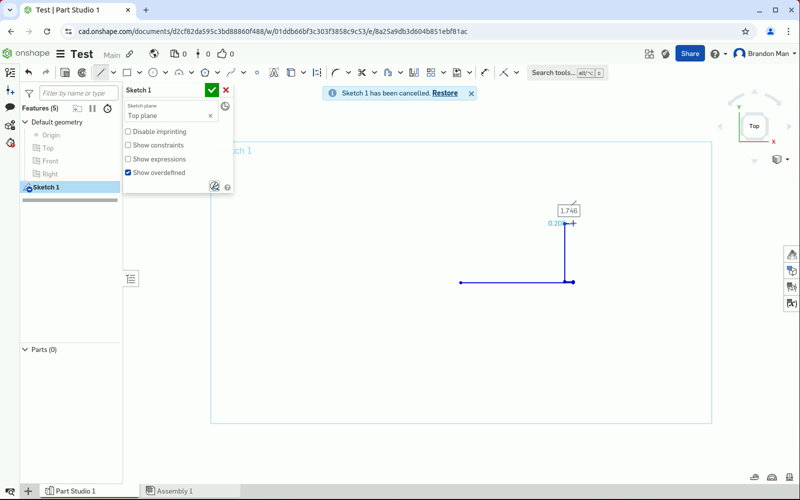
scroll(6)
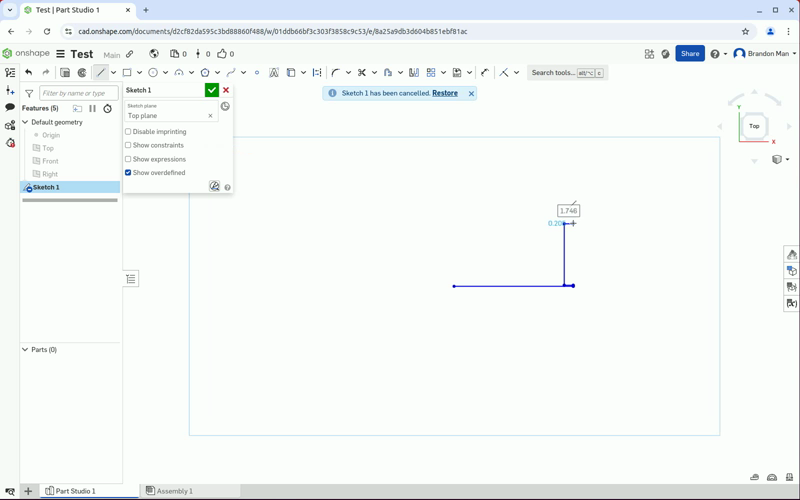
scroll(6)
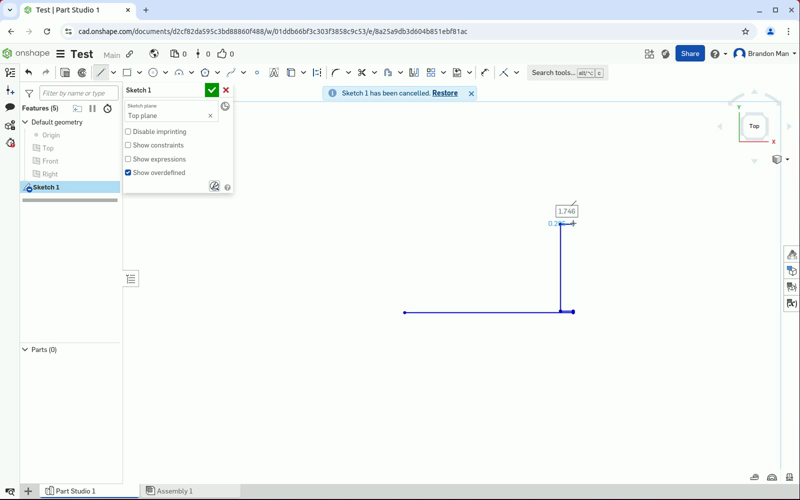
scroll(6)
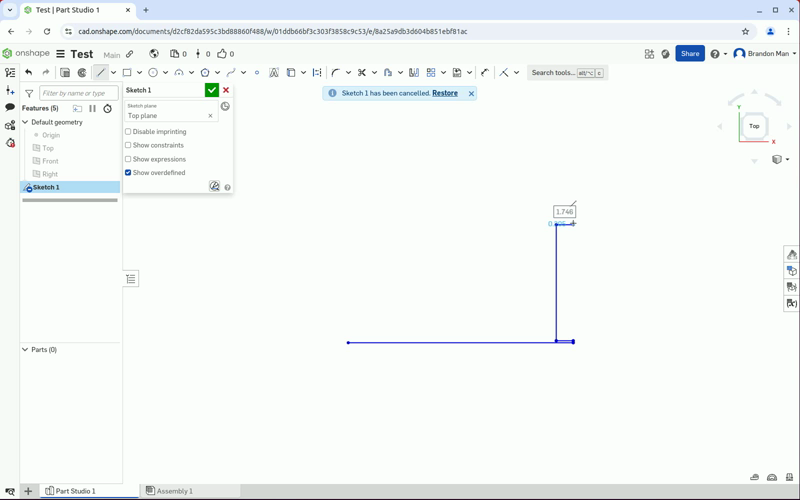
scroll(6)
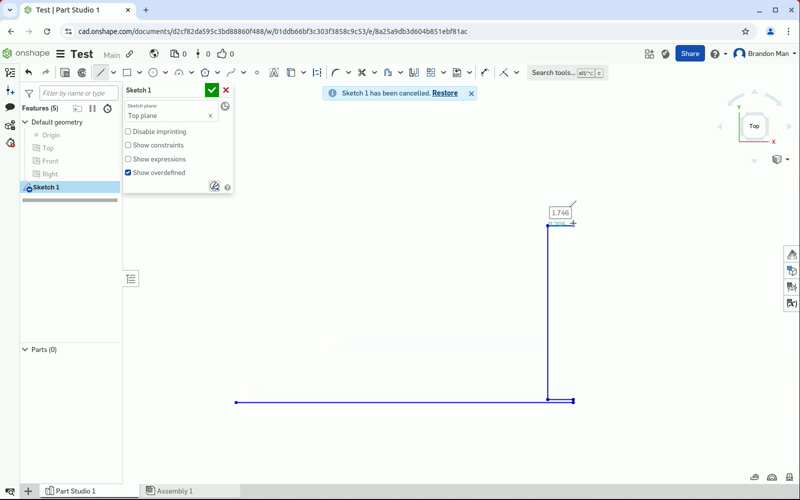
scroll(6)
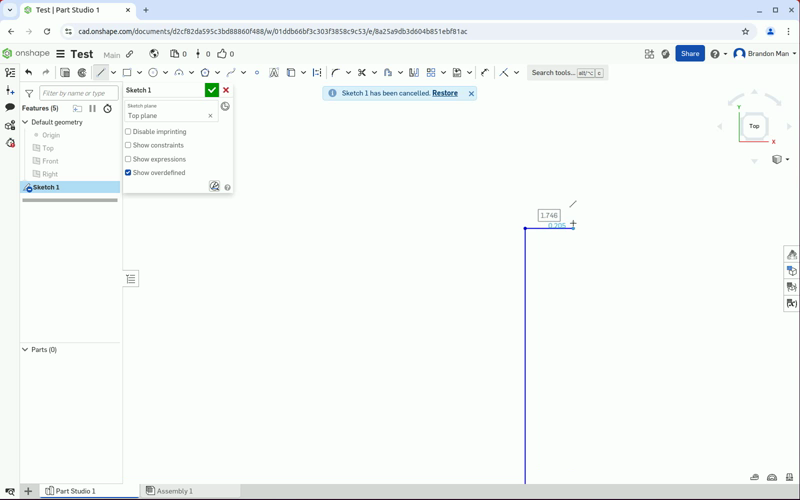
scroll(6)
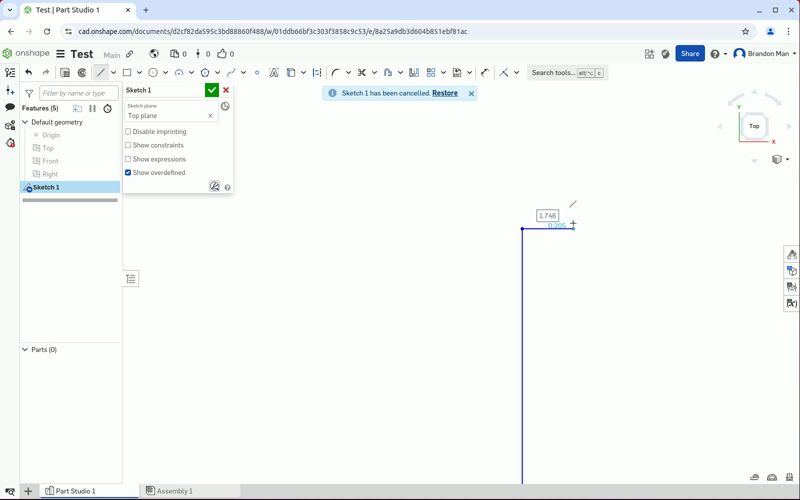
scroll(6)
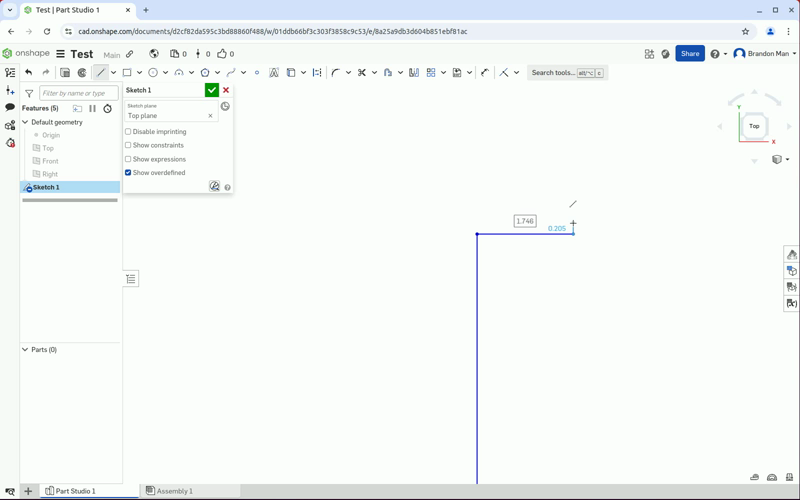
click(573, 222)
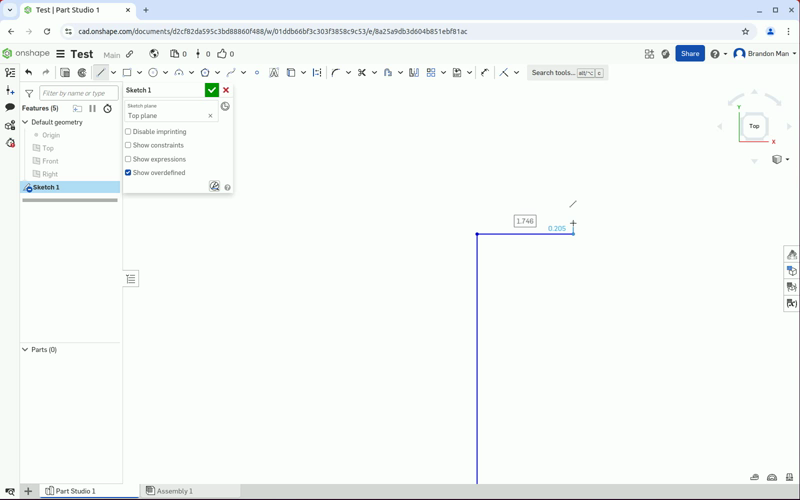
scroll(-6)
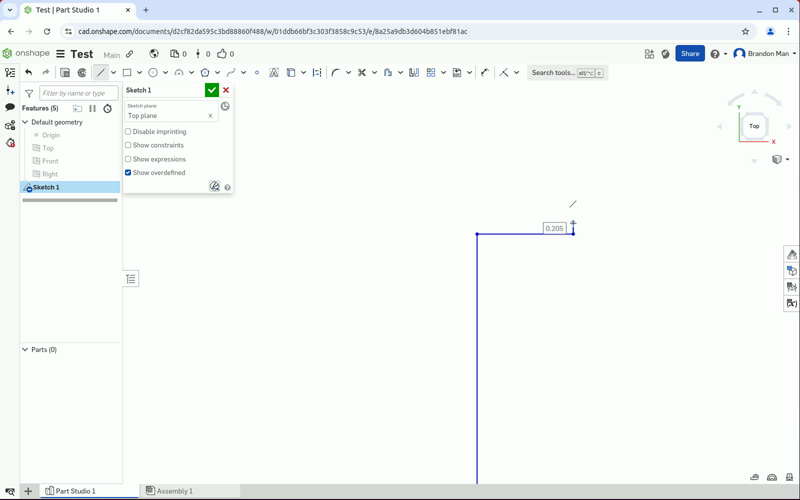
scroll(-6)
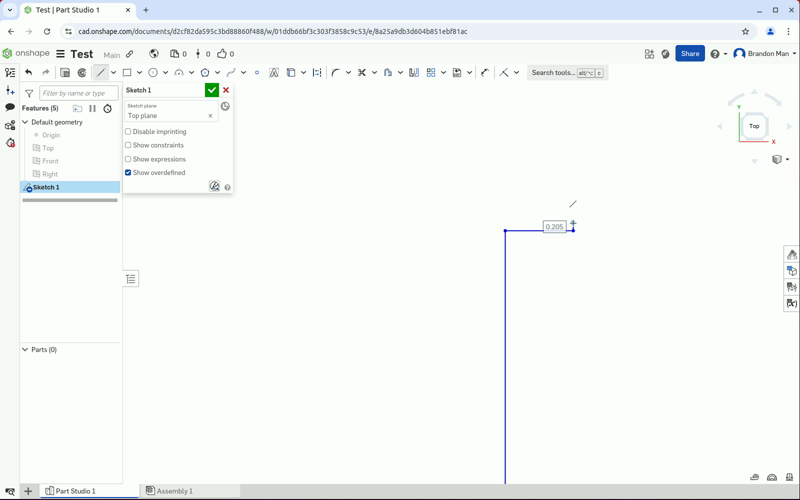
scroll(-6)
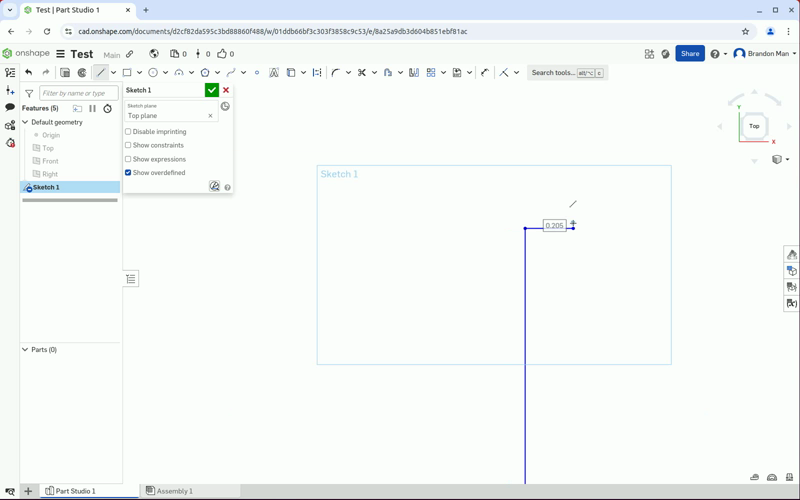
scroll(-6)
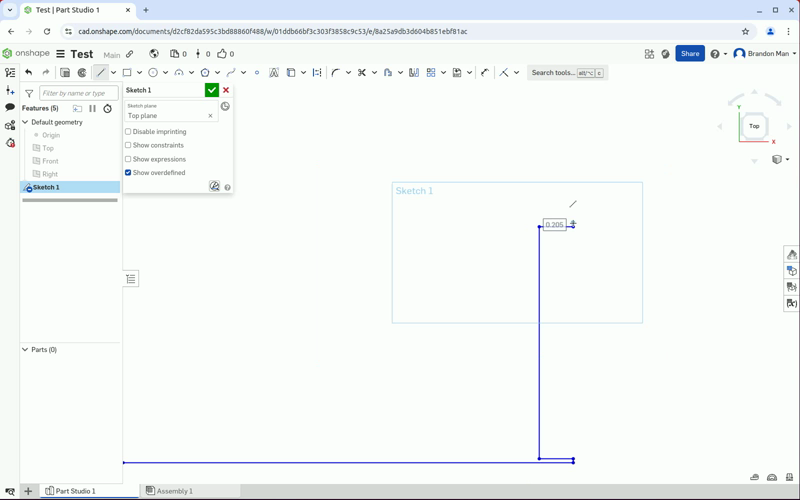
scroll(-6)
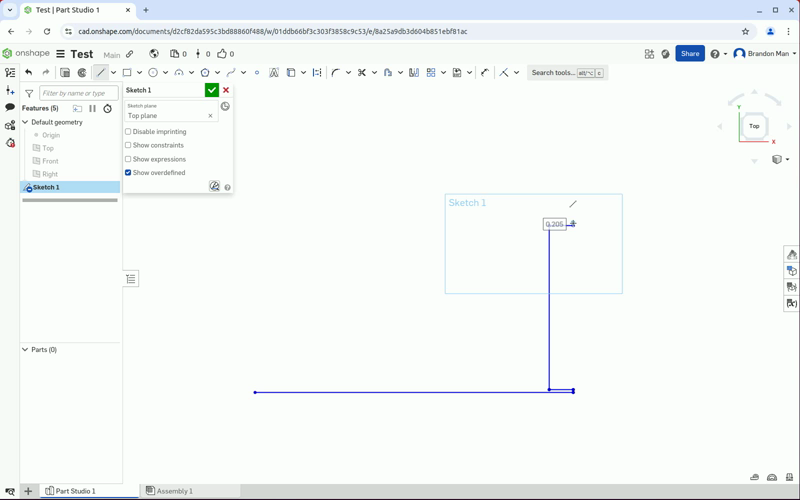
scroll(-6)
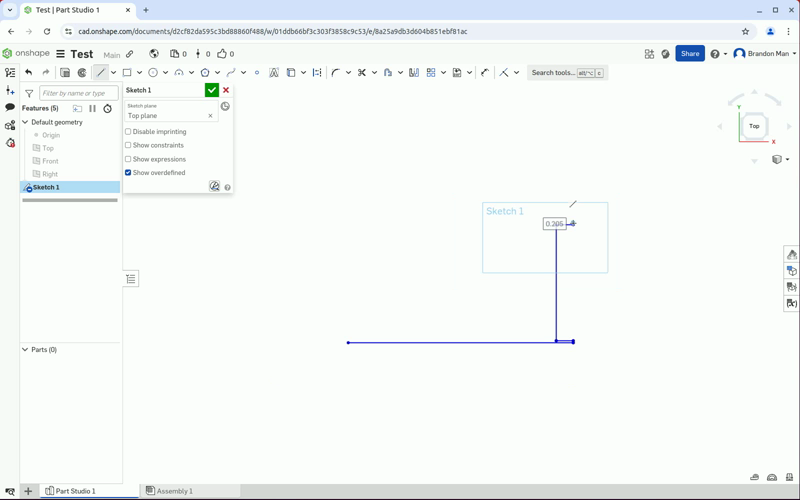
scroll(-6)
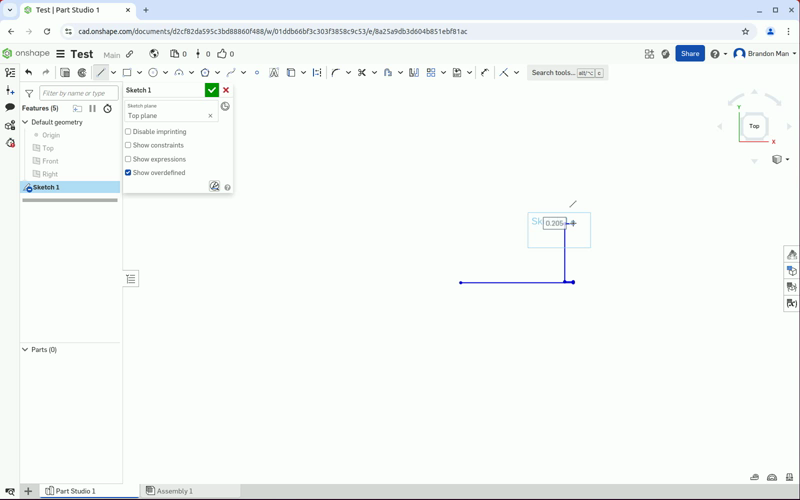
key_up(shift)
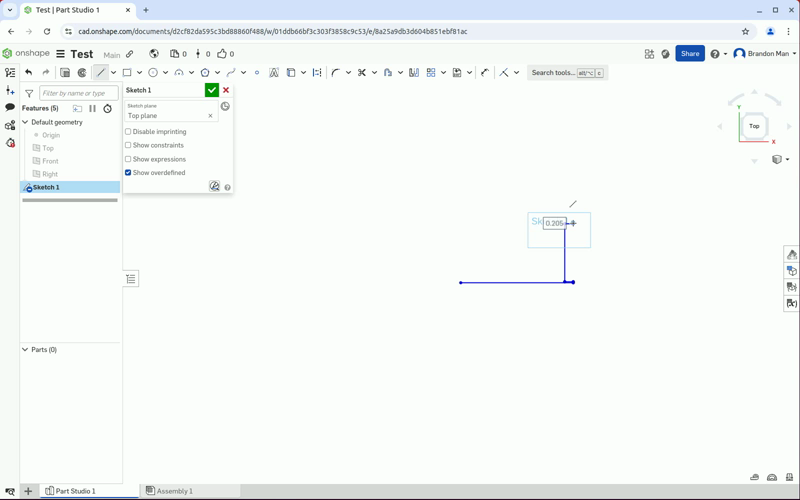
key_down(shift)
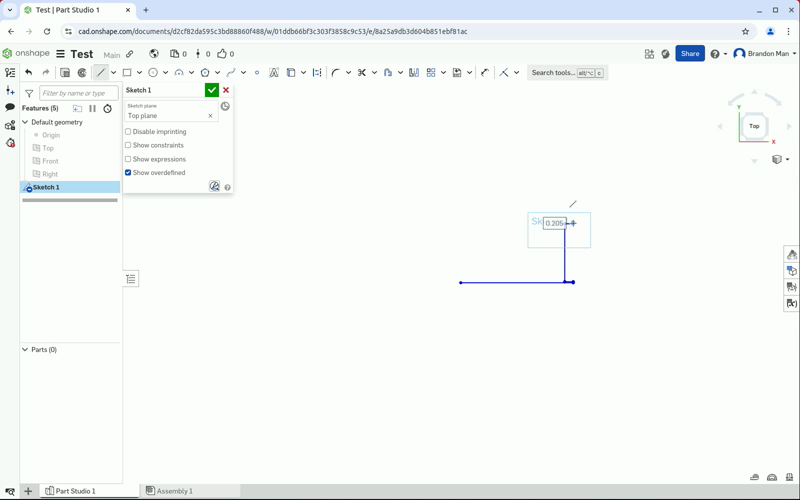
mouse_move(460, 222)
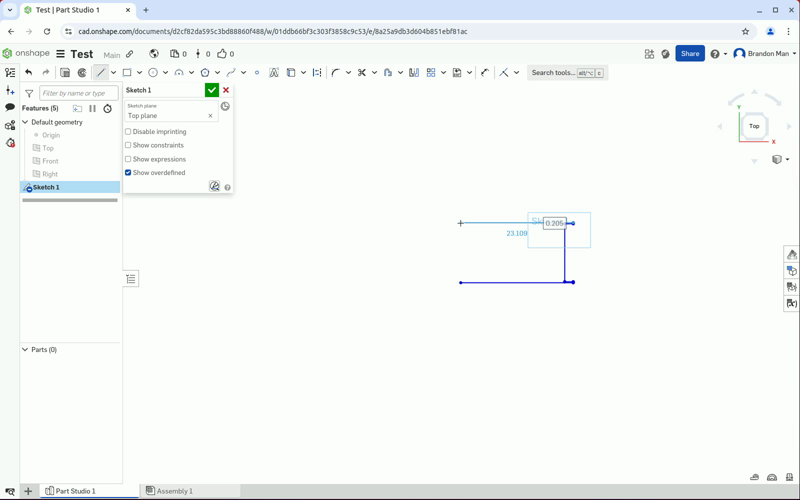
click(460, 222)
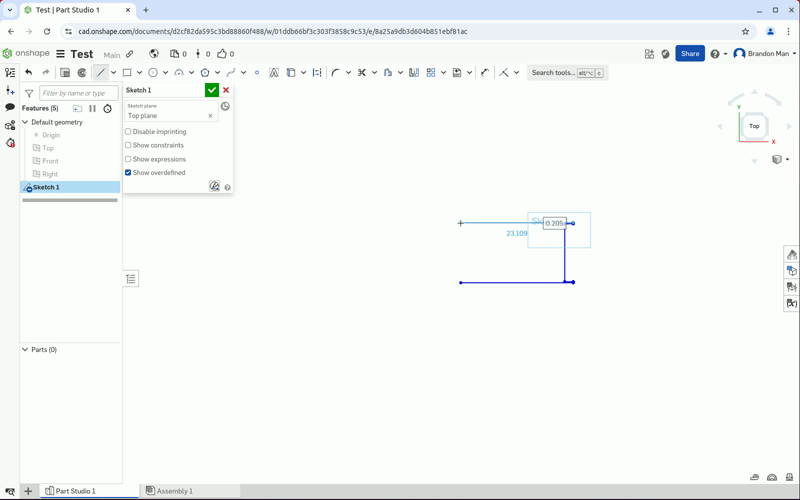
key_up(shift)
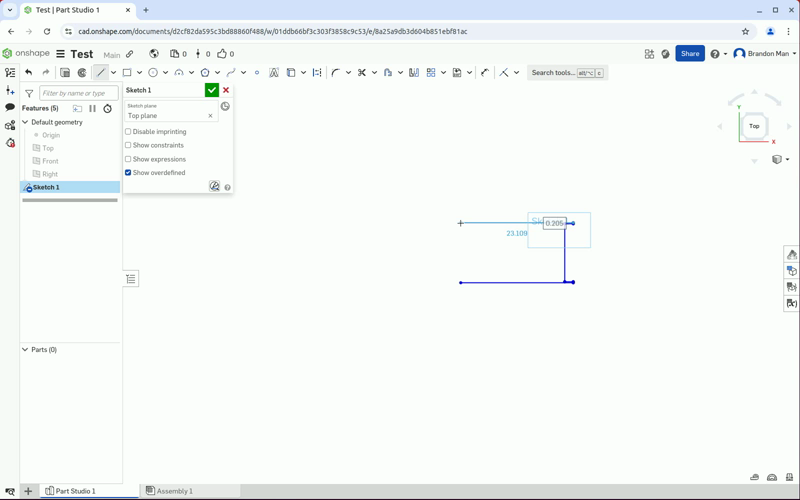
key_down(shift)
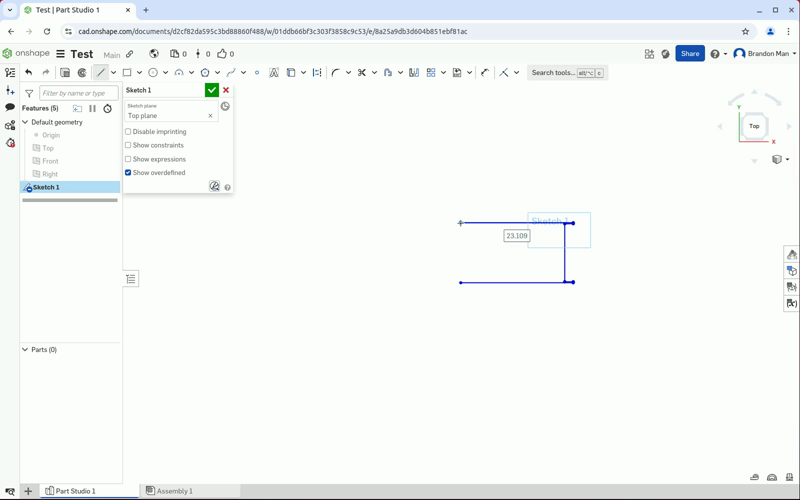
mouse_move(460, 282)
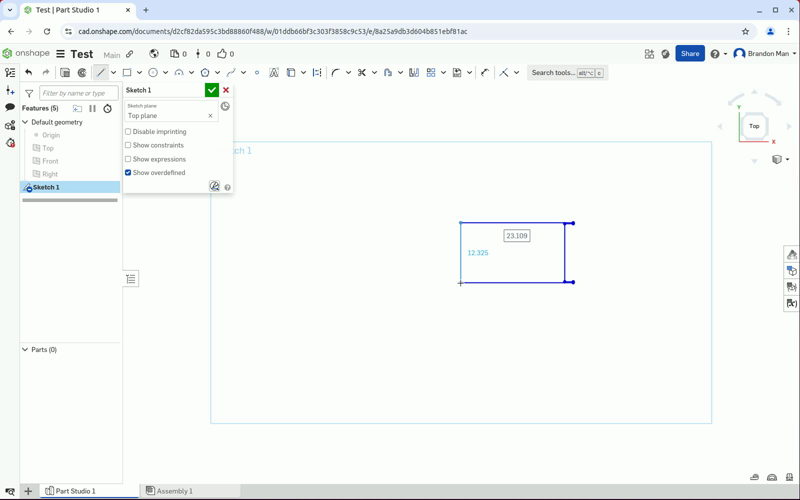
key_up(shift)
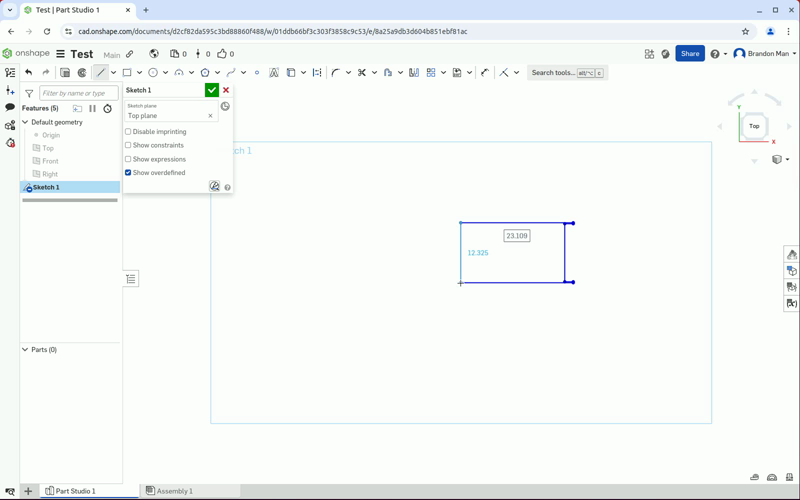
click(460, 282)
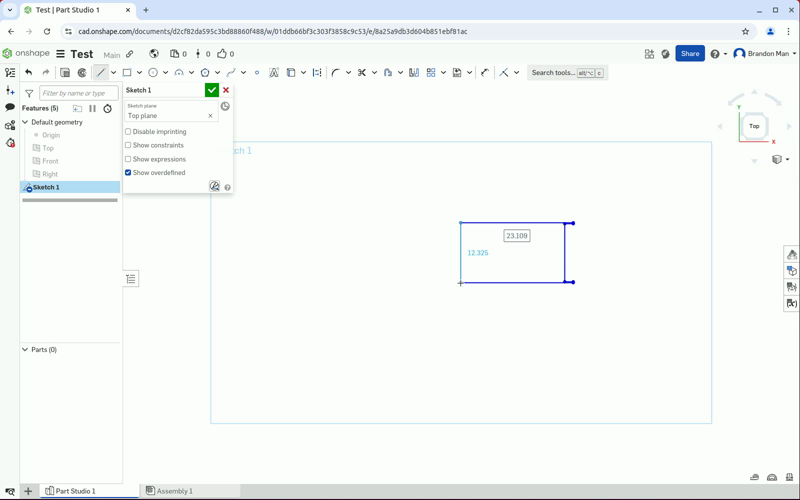
key(esc)
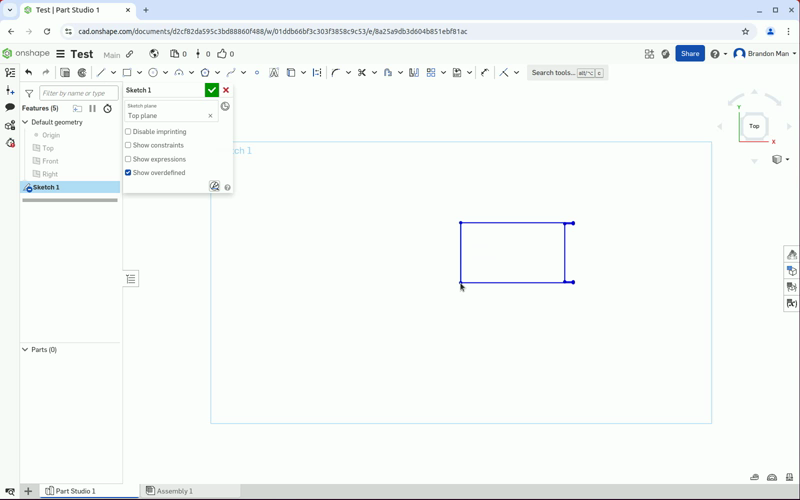
mouse_move(526, 248)
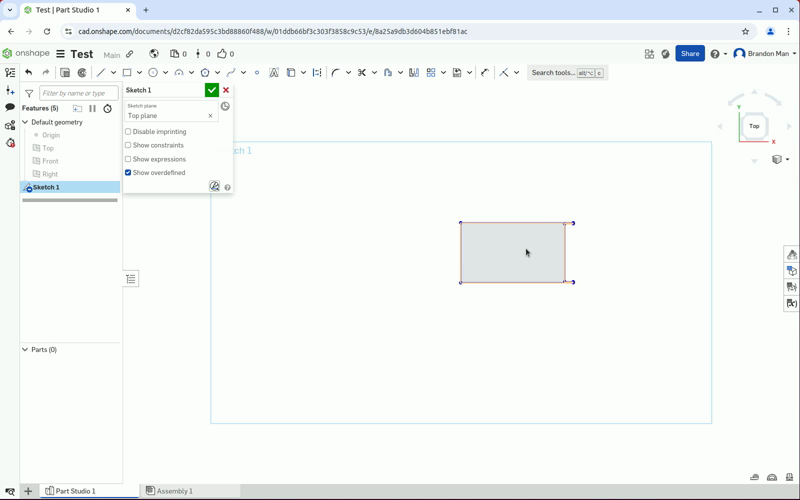
click(526, 248)
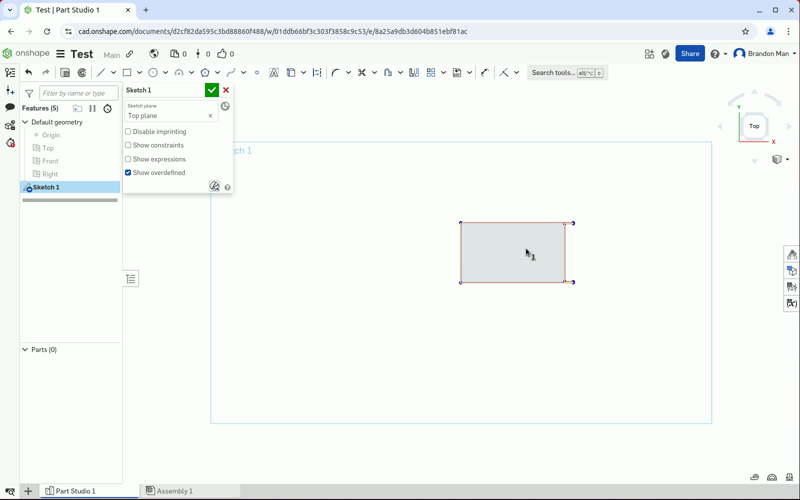
mouse_move(73, 352)
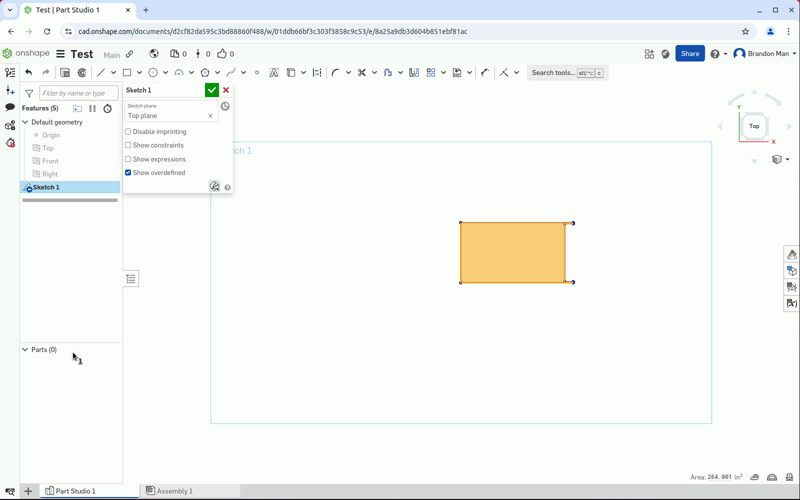
key(shift+y)
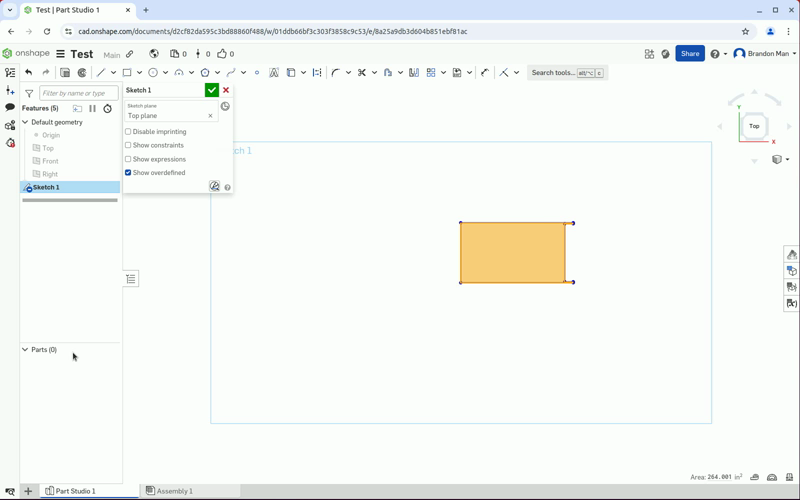
key(shift+e)
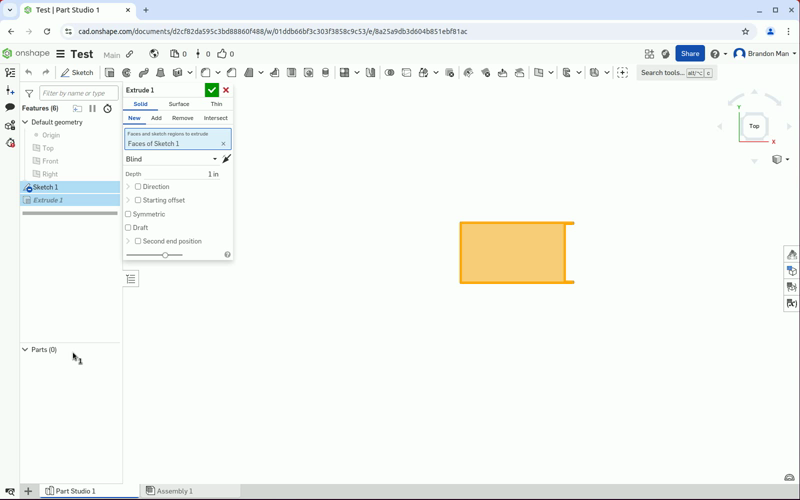
mouse_move(143, 106)
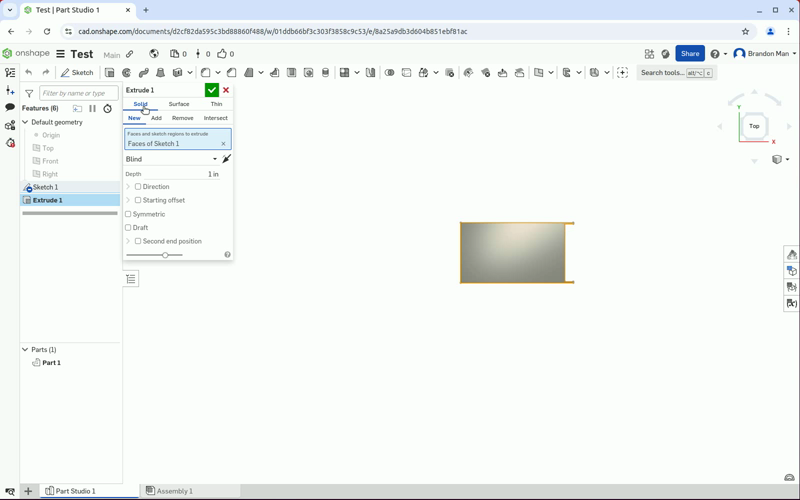
click(143, 106)
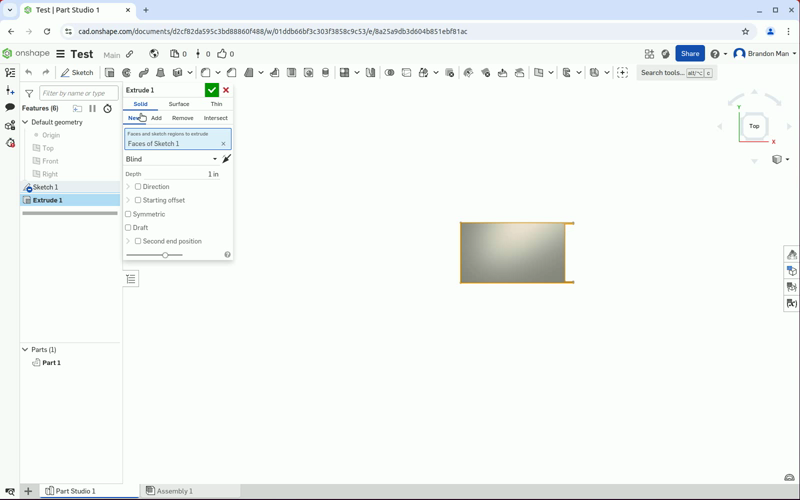
mouse_move(137, 120)
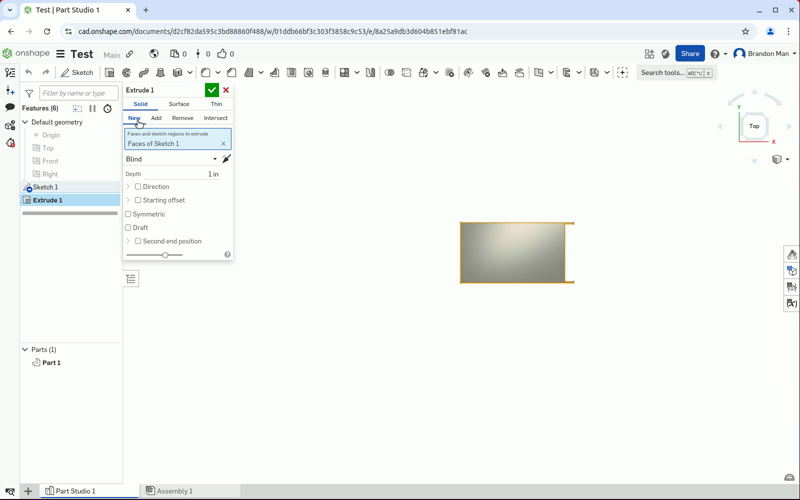
click(137, 120)
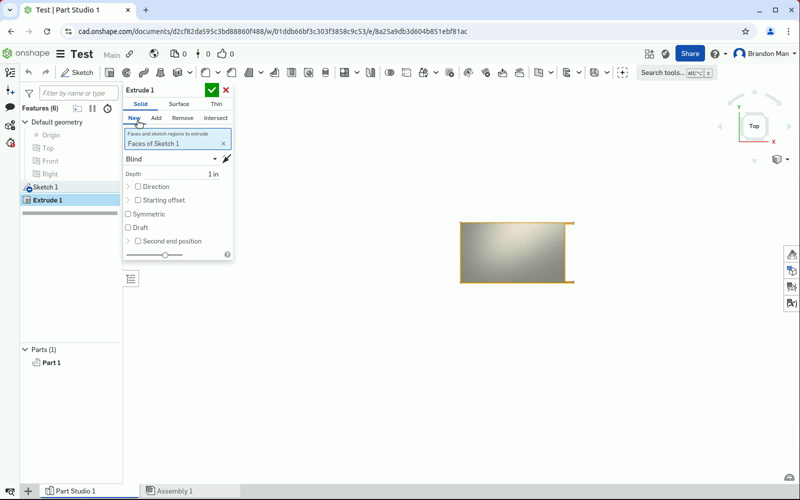
key(tab, 4)
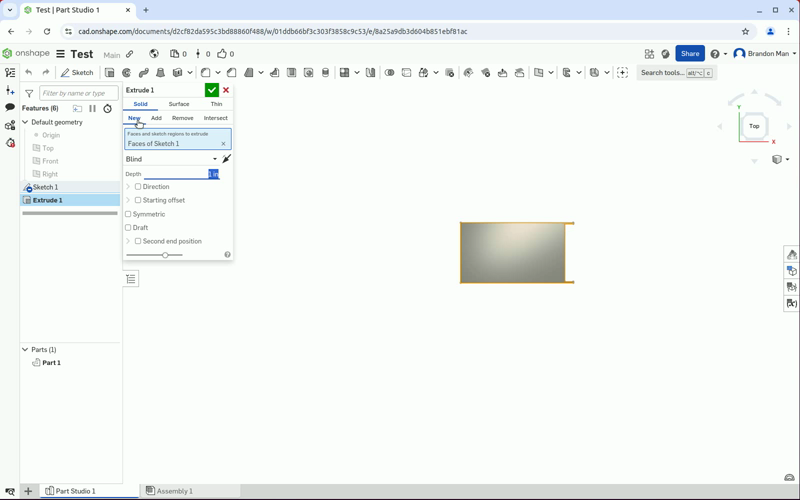
text(3.129)
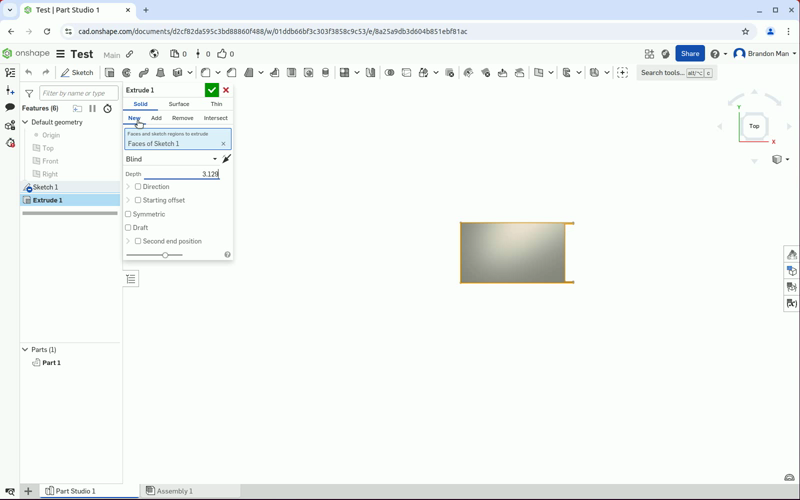
key(enter)
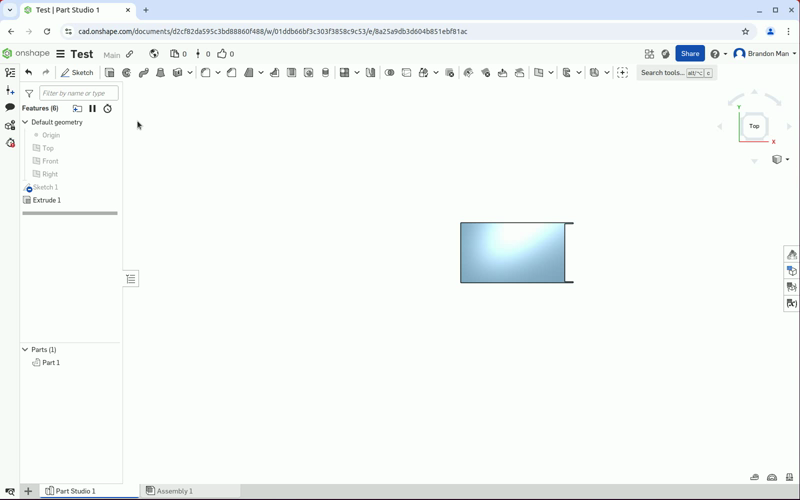
key(shift+h)
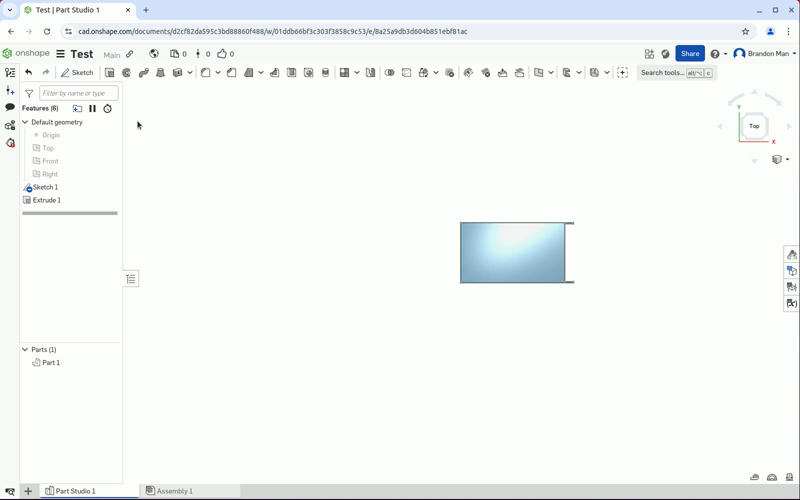
key(shift+h)
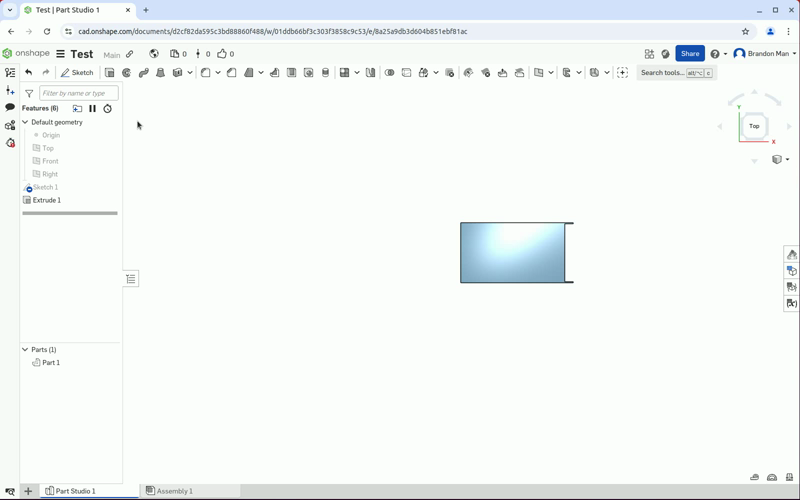
mouse_move(73, 189)
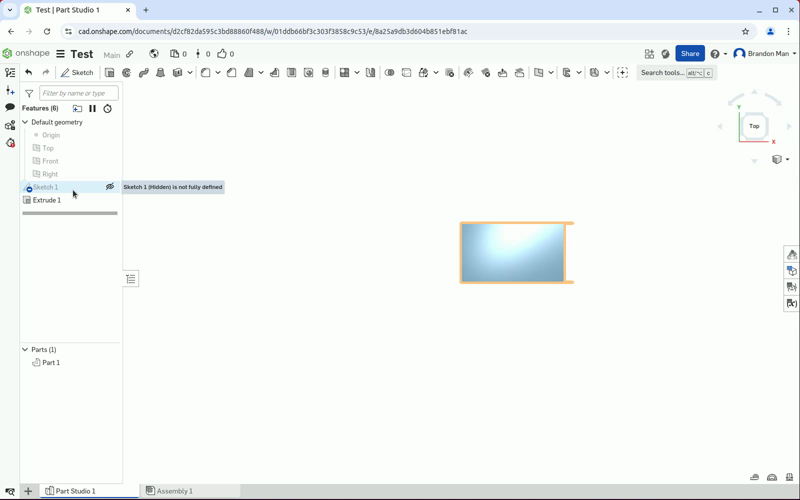
click(73, 189)
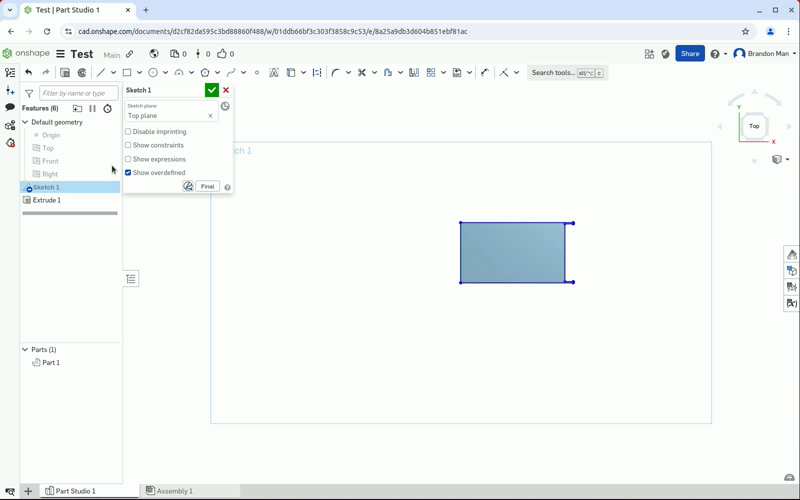
mouse_move(229, 92)
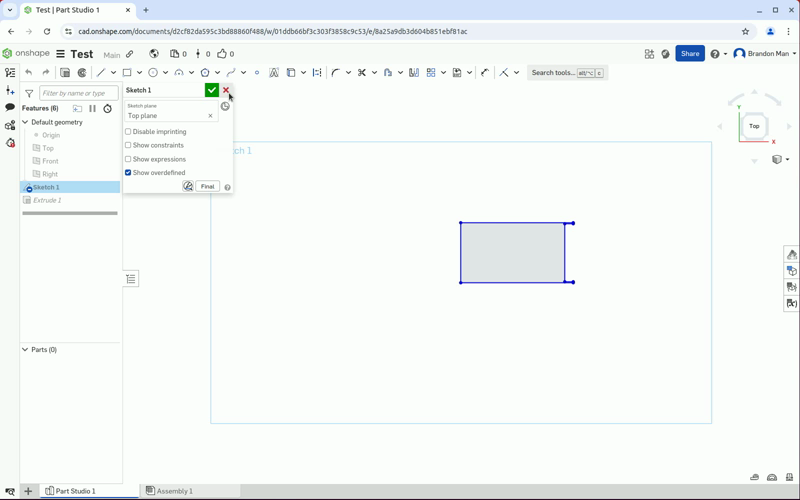
click(229, 92)
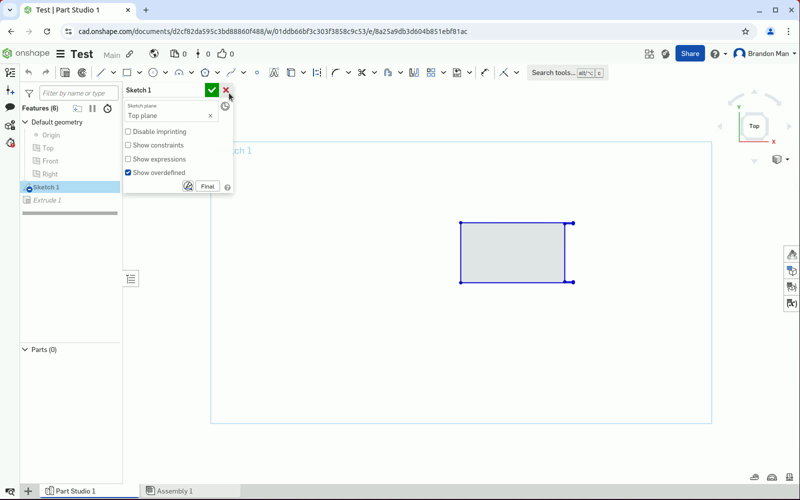
key(shift+s)
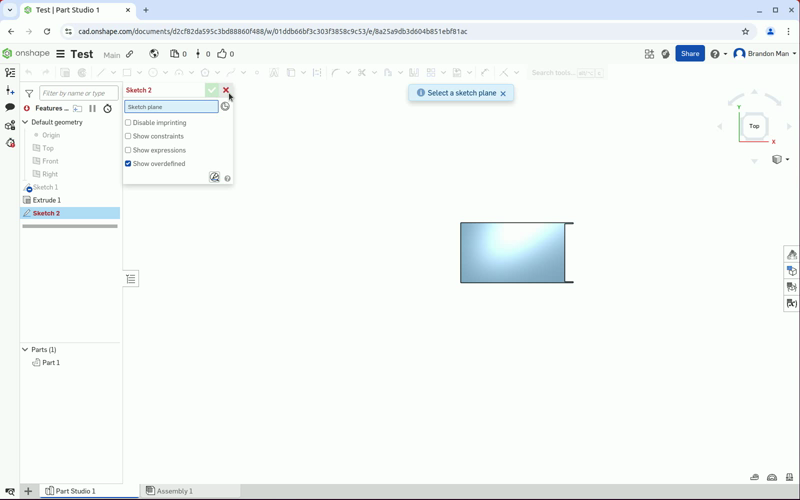
mouse_move(73, 150)
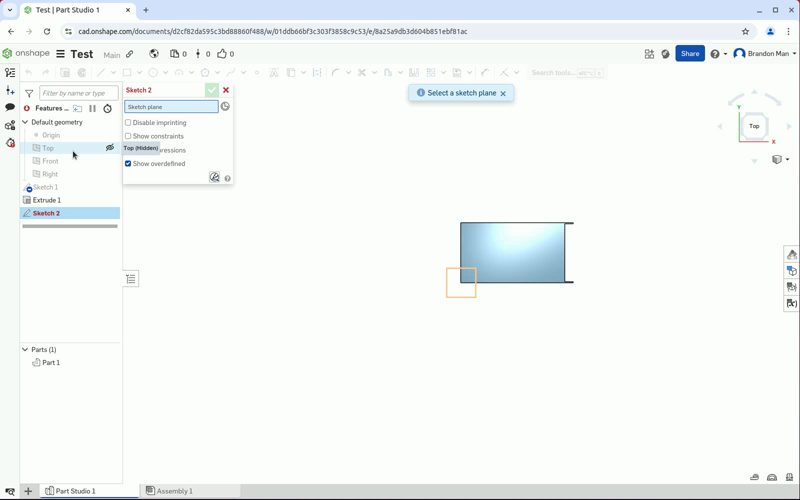
click(73, 150)
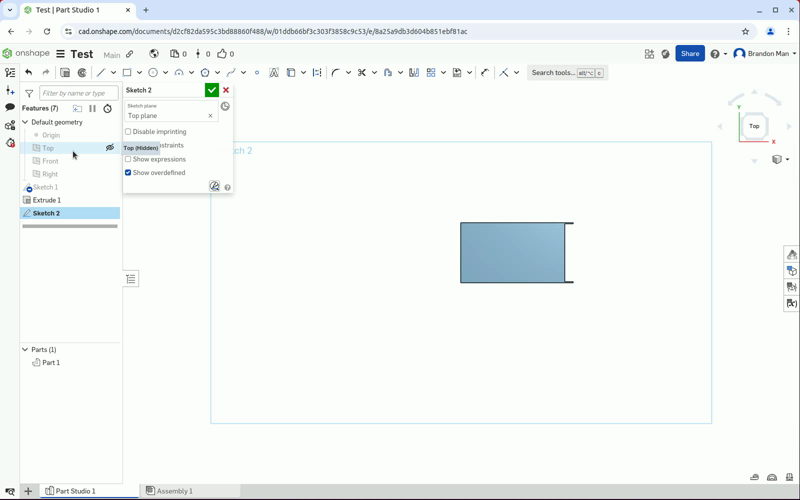
mouse_move(73, 352)
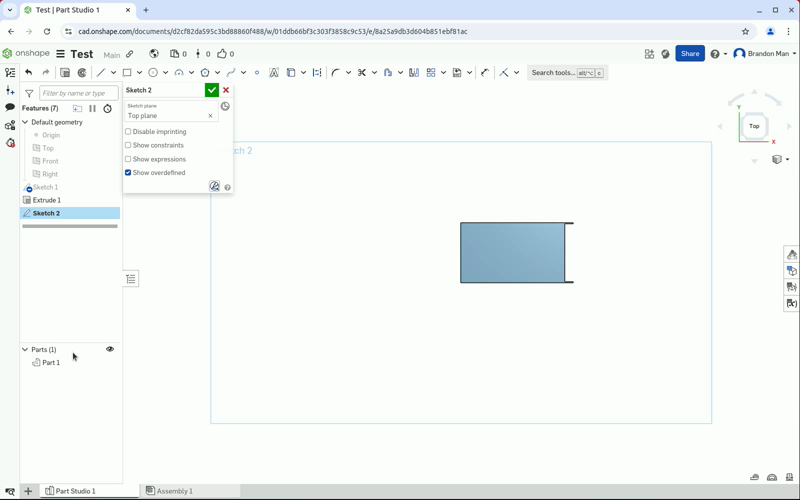
key(y)
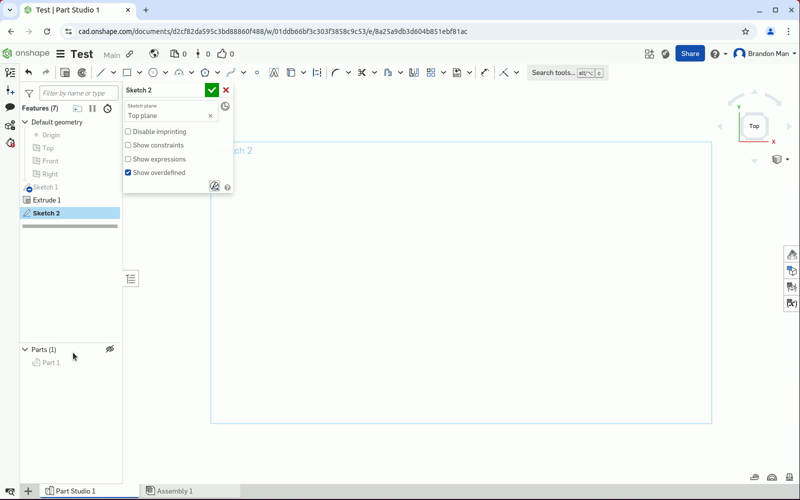
key(l)
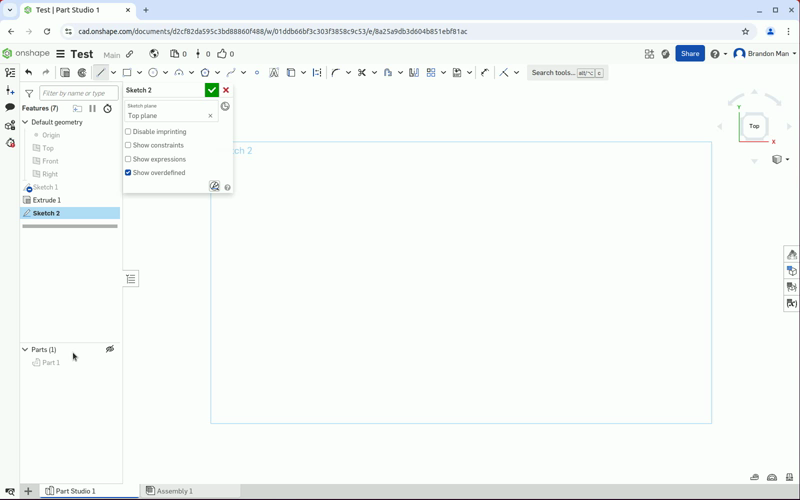
key_down(shift)
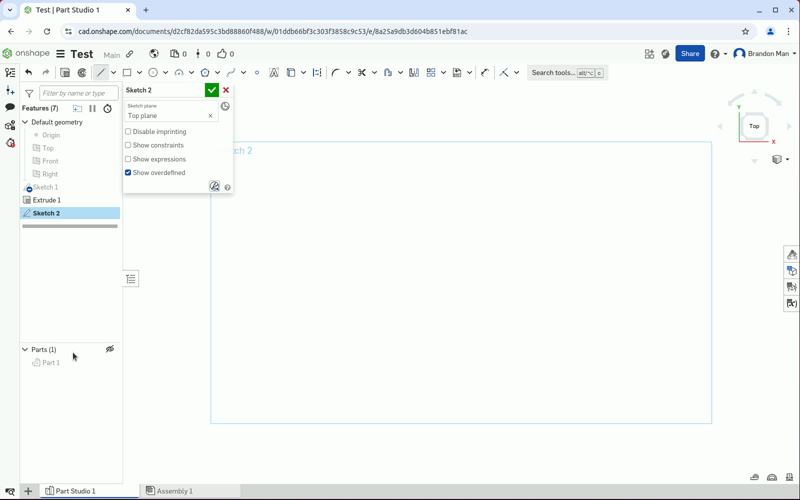
mouse_move(564, 281)
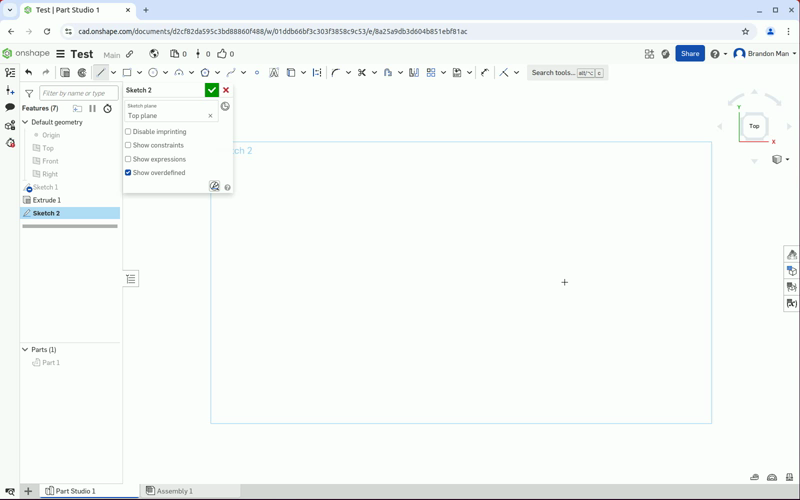
click(564, 281)
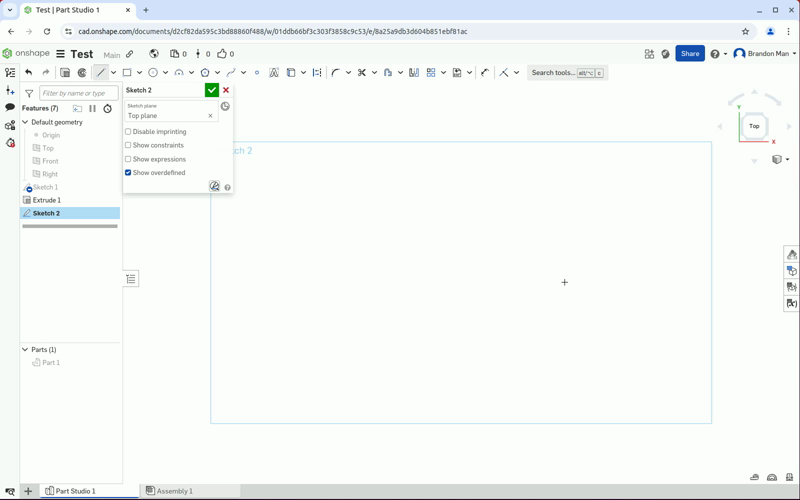
key_up(shift)
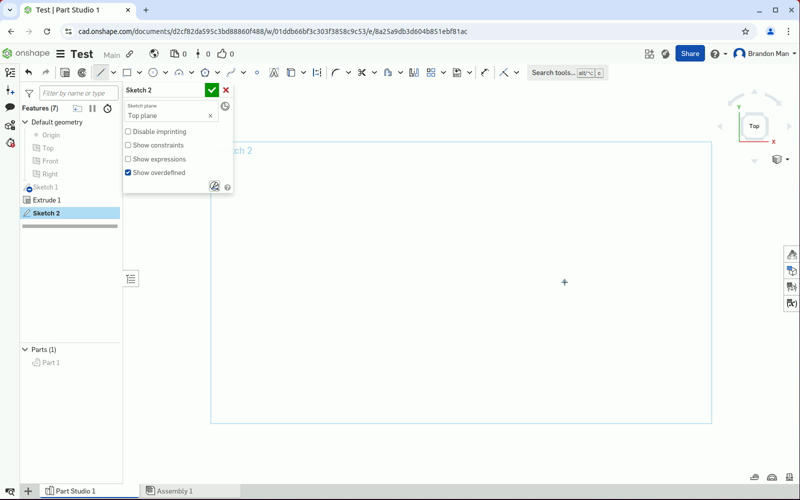
key_down(shift)
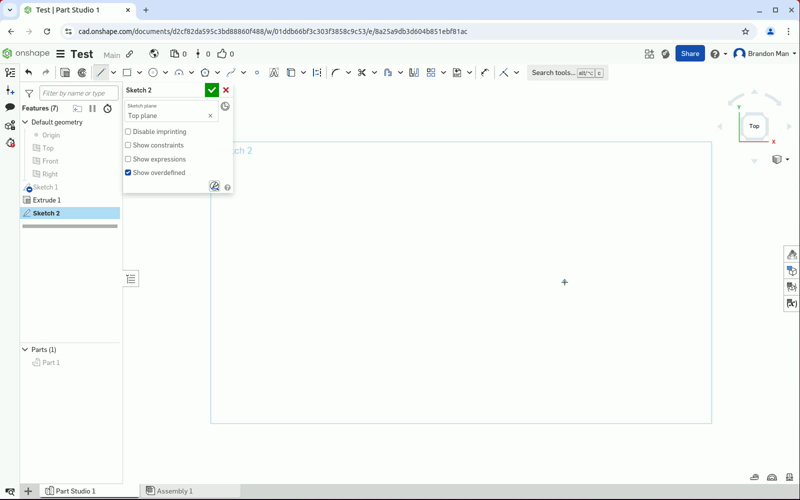
mouse_move(589, 281)
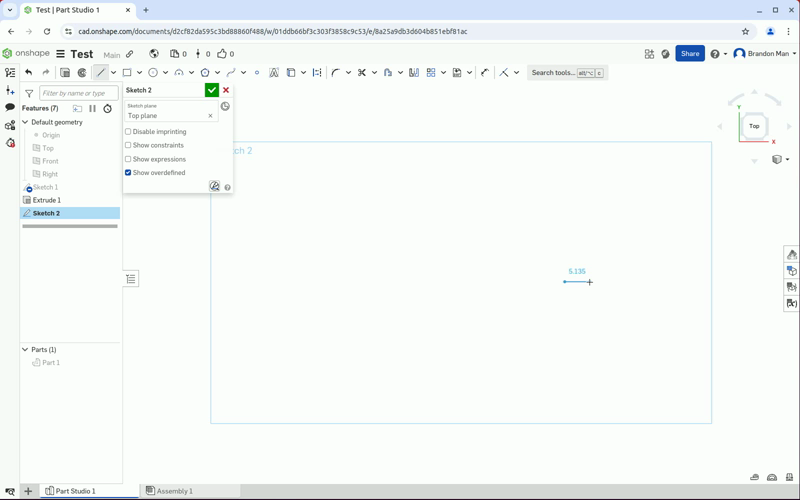
mouse_move(573, 281)
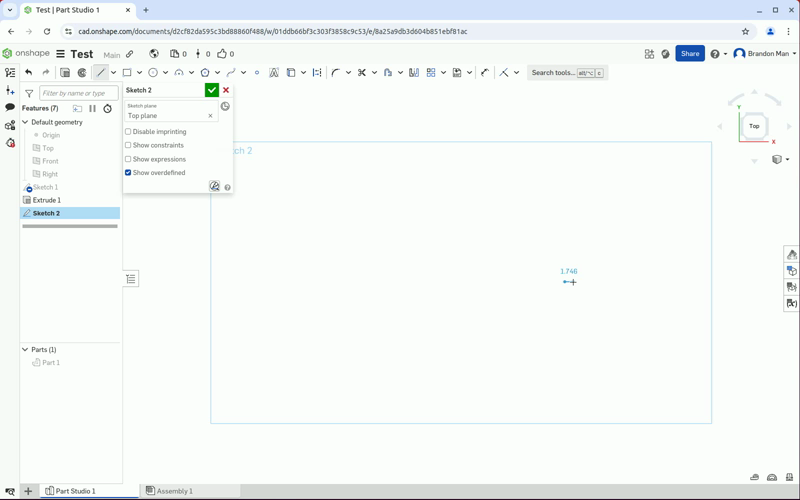
click(573, 281)
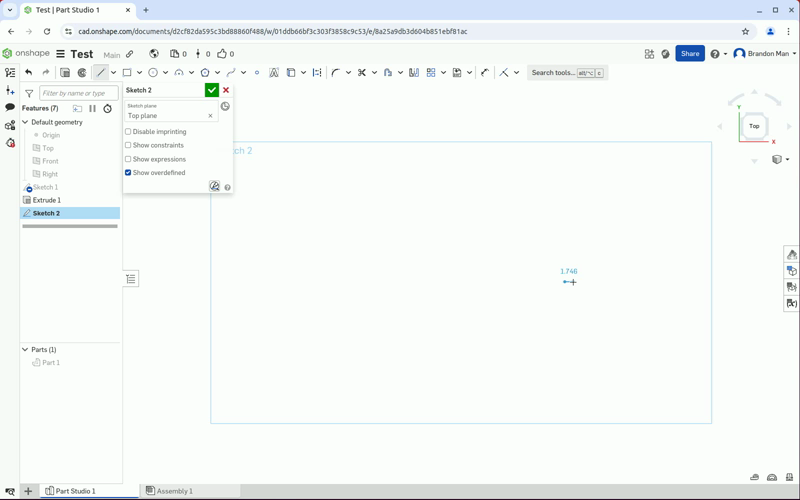
key_up(shift)
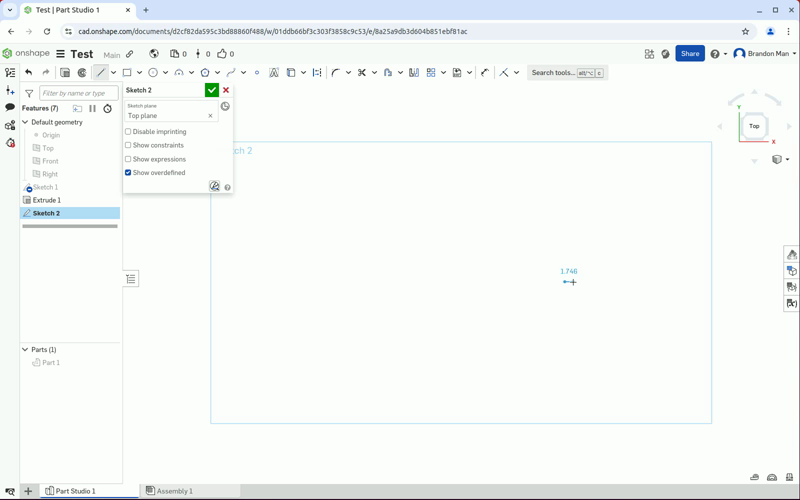
key_down(shift)
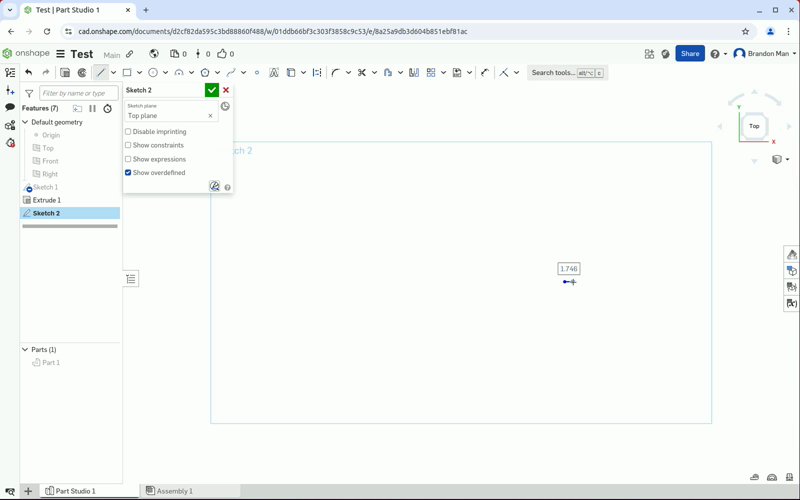
mouse_move(589, 281)
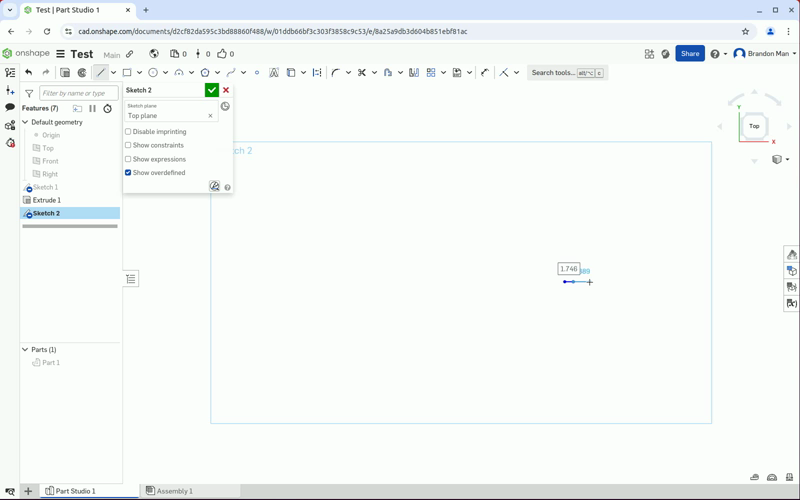
mouse_move(573, 222)
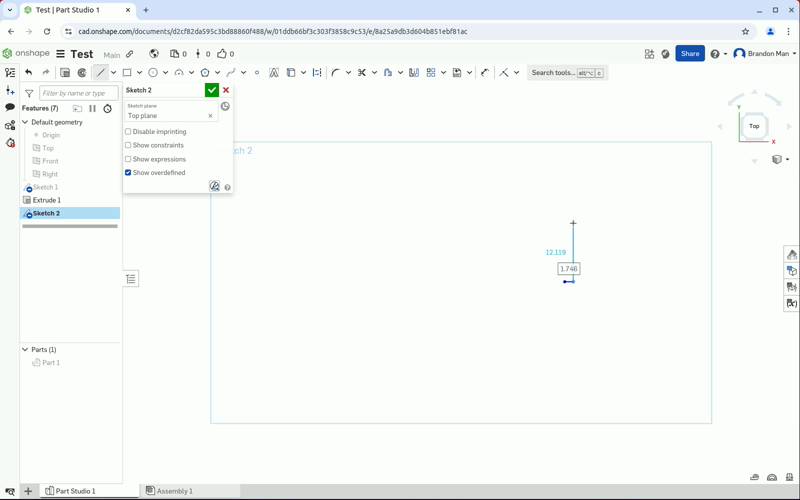
click(573, 222)
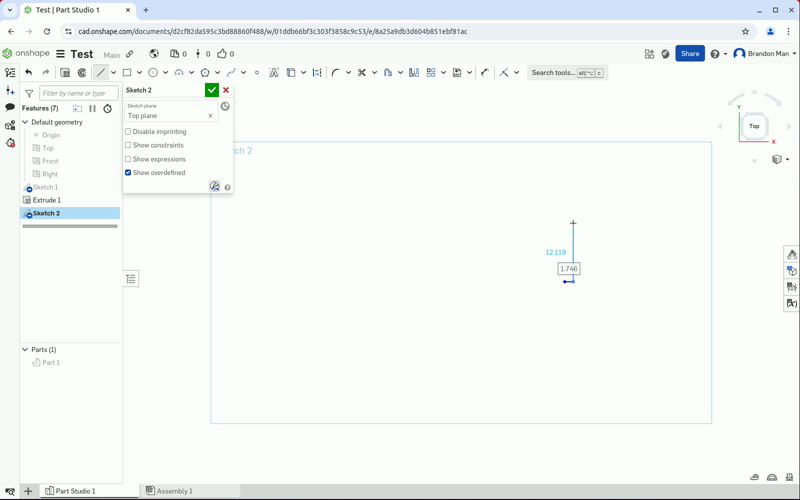
key_up(shift)
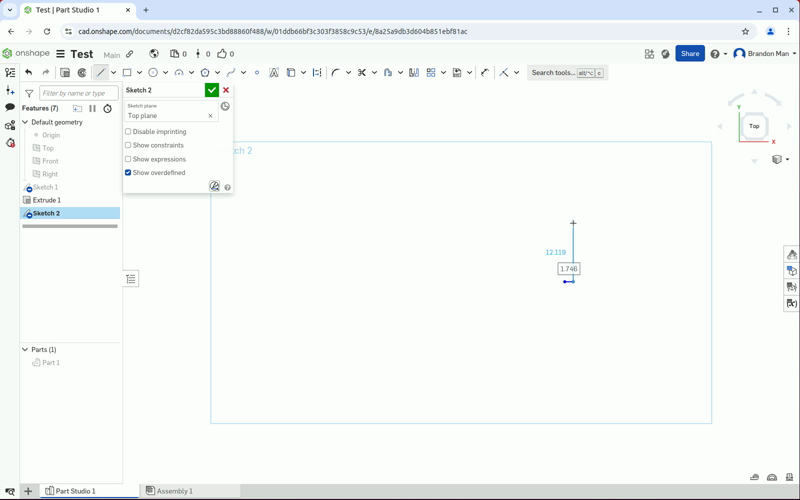
key_down(shift)
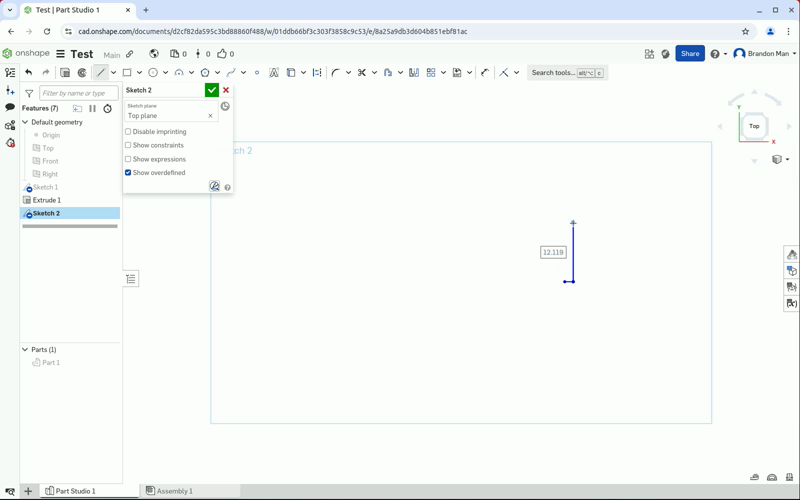
mouse_move(589, 222)
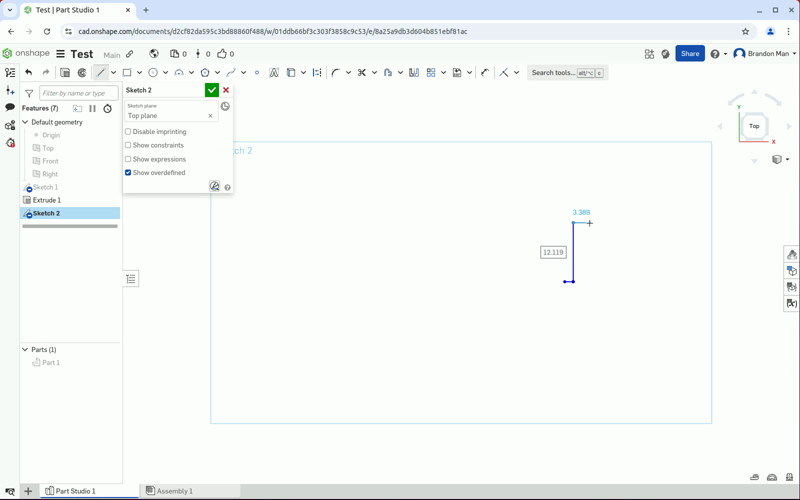
mouse_move(564, 222)
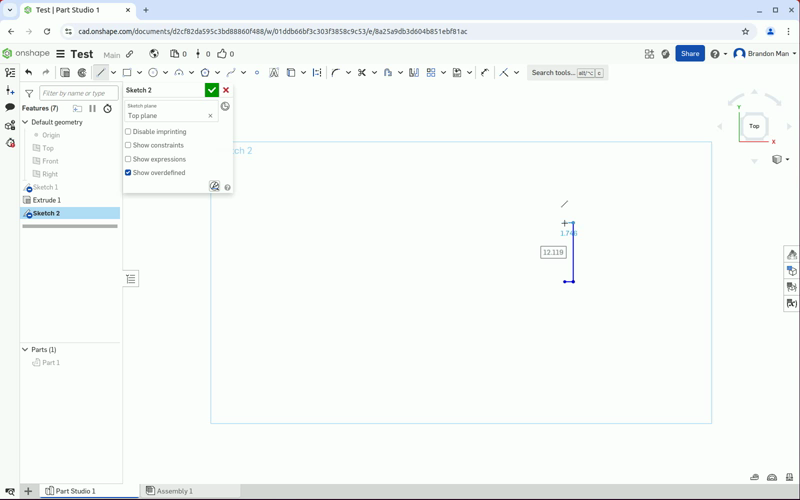
click(564, 222)
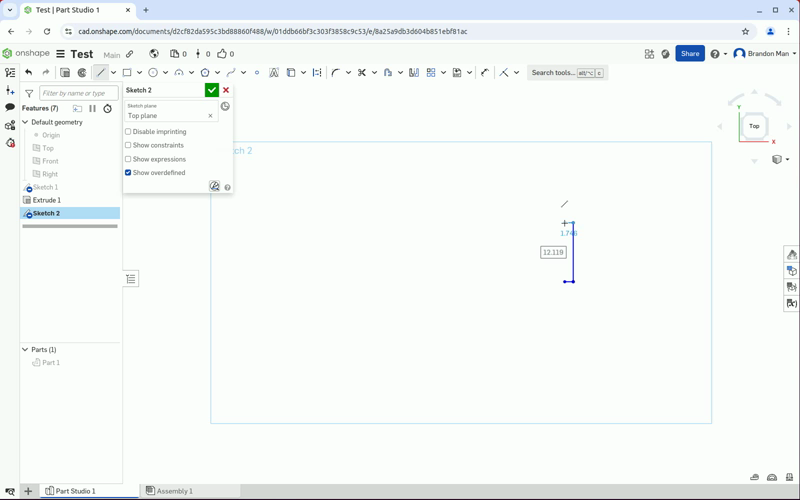
key_up(shift)
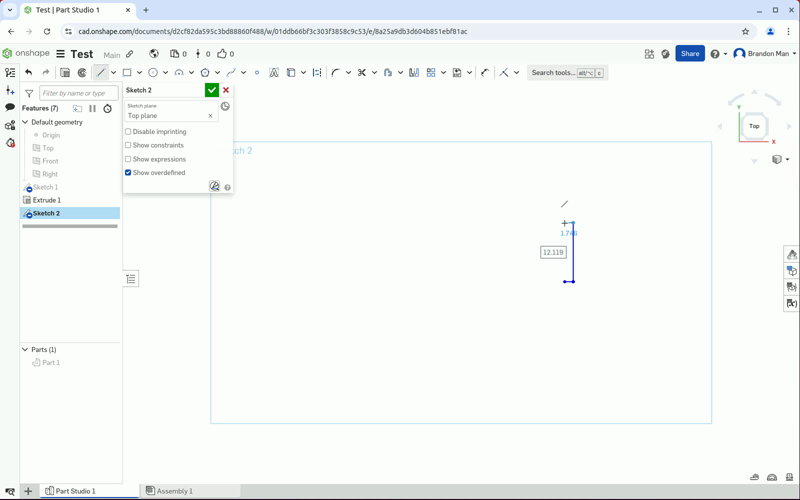
mouse_move(589, 222)
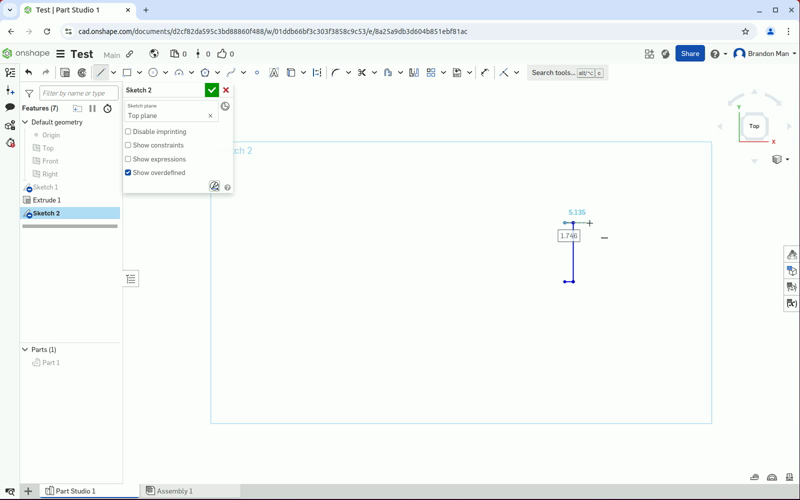
key_down(shift)
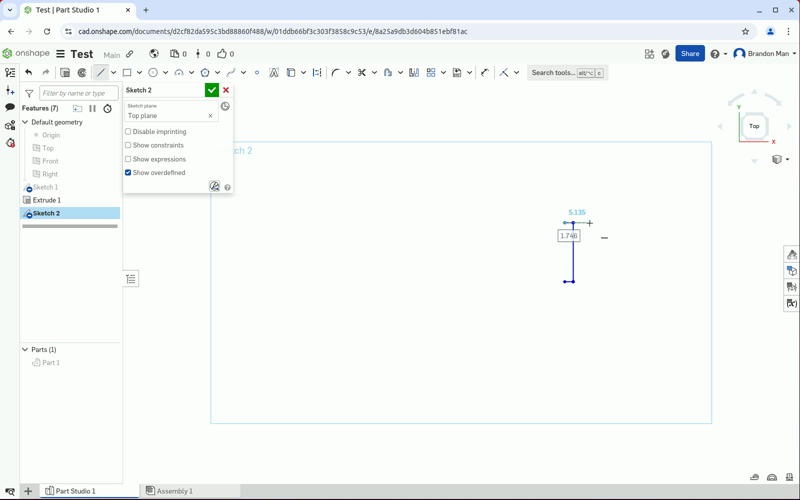
mouse_move(564, 281)
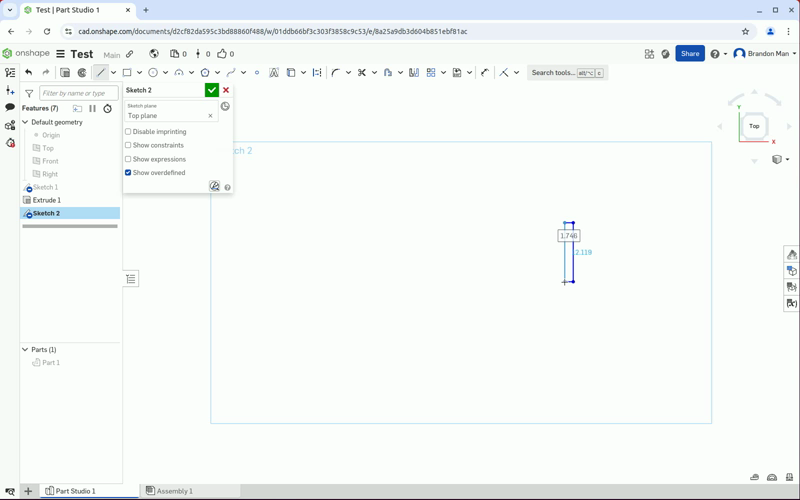
key_up(shift)
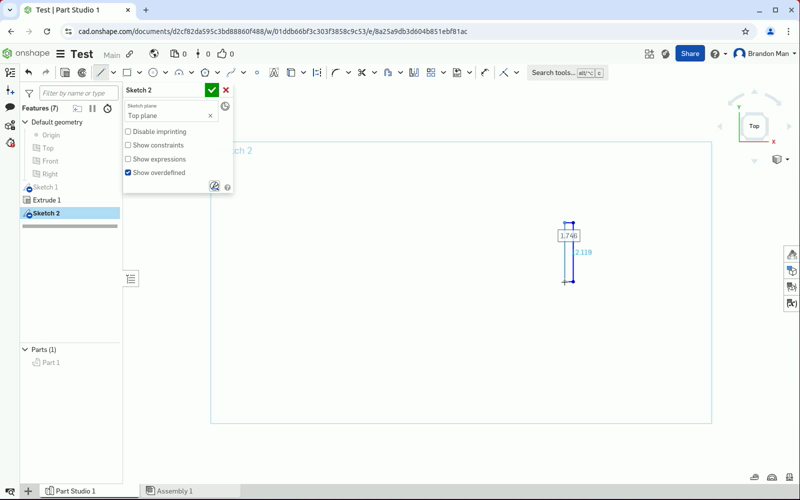
click(564, 281)
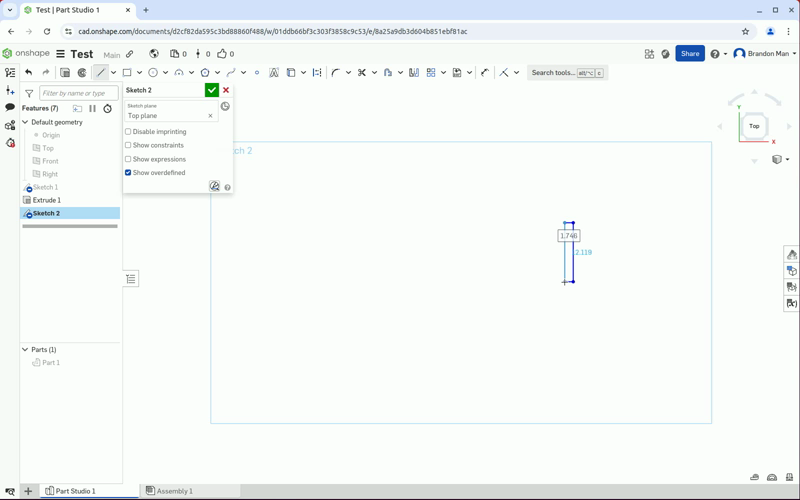
key(esc)
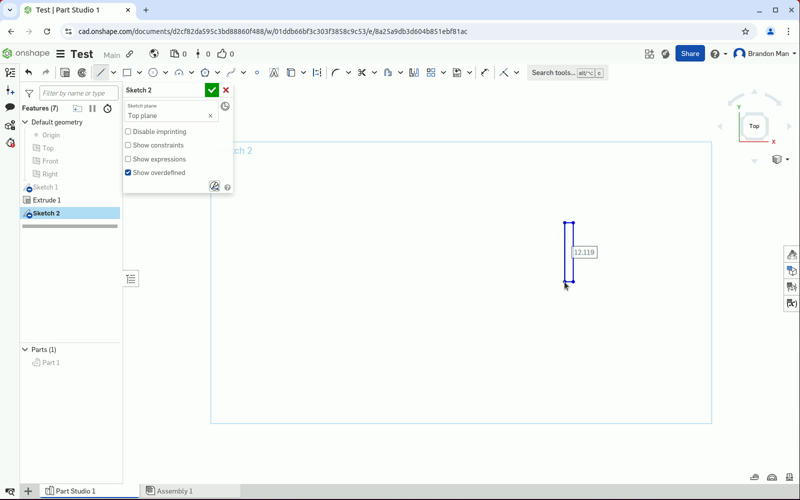
mouse_move(568, 234)
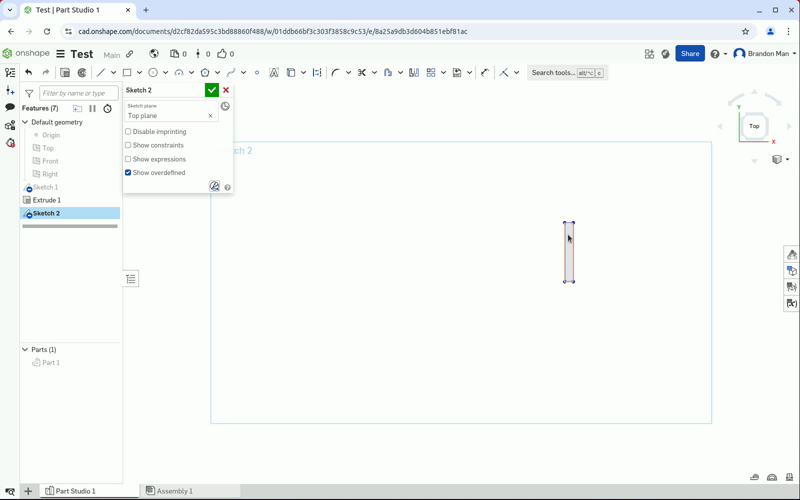
scroll(6)
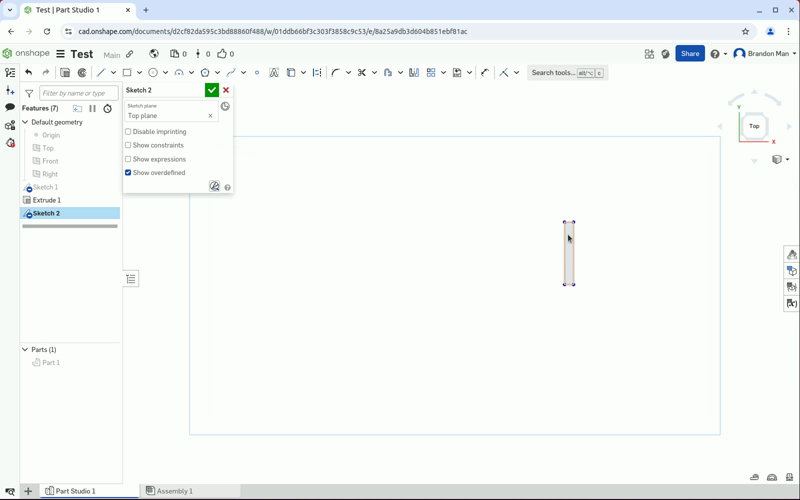
scroll(6)
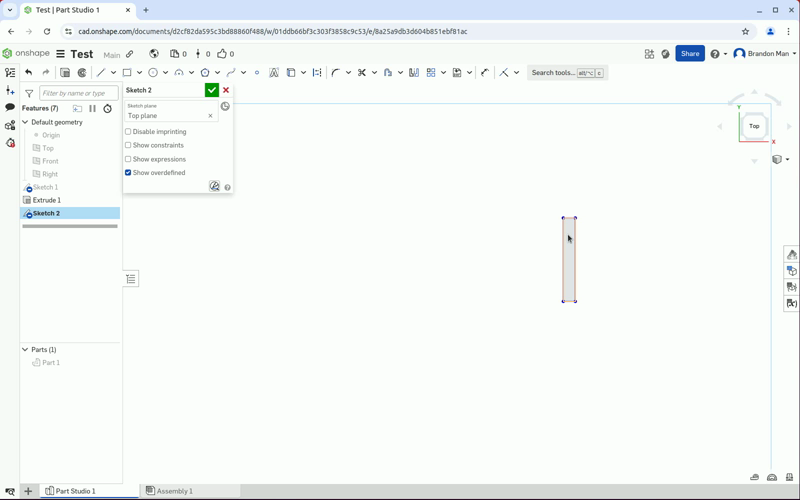
scroll(6)
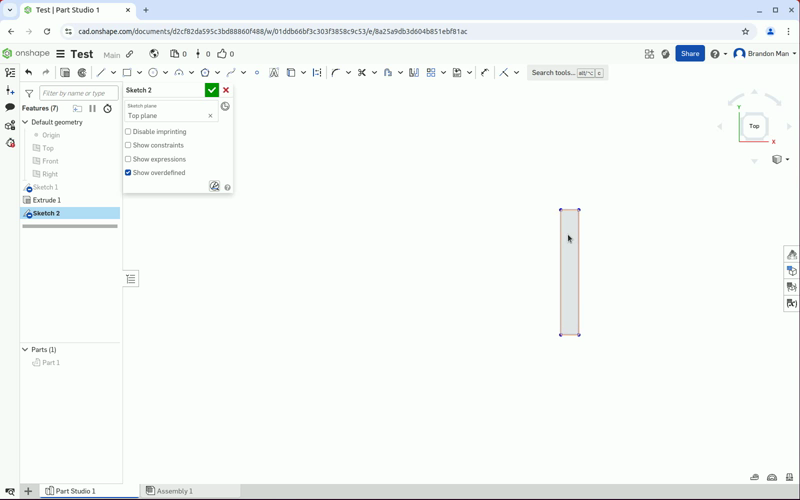
scroll(6)
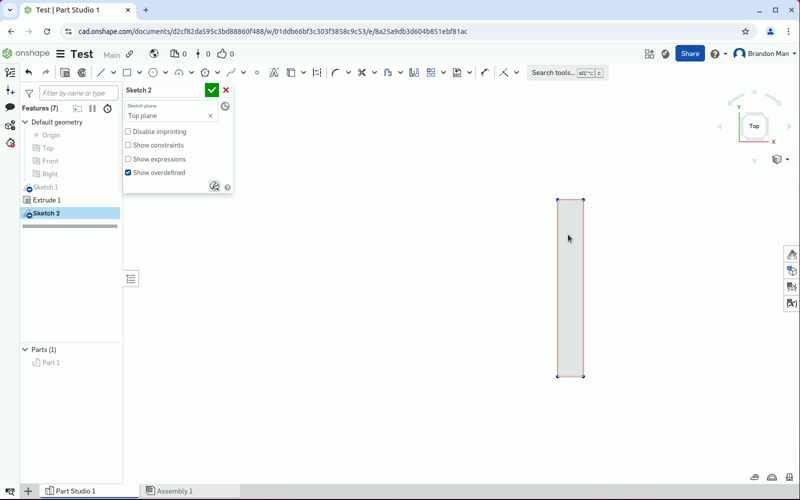
scroll(6)
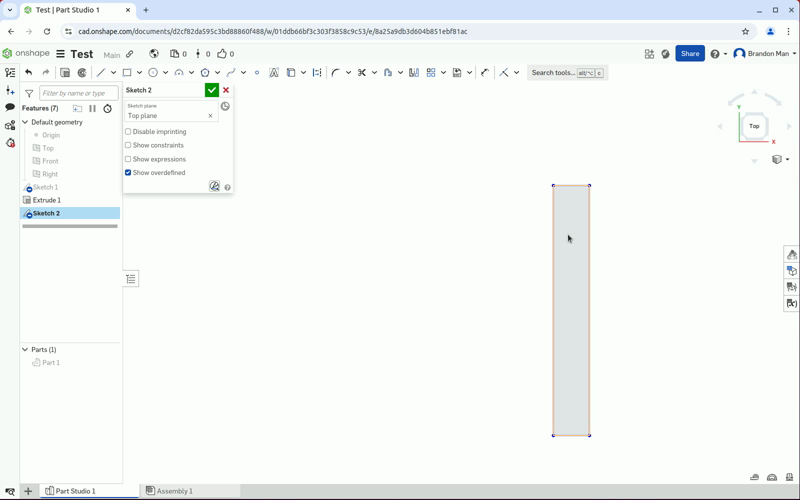
scroll(6)
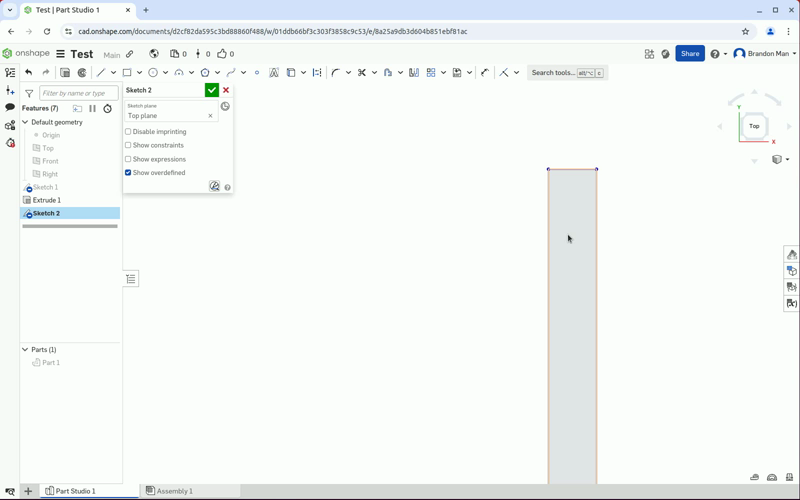
scroll(6)
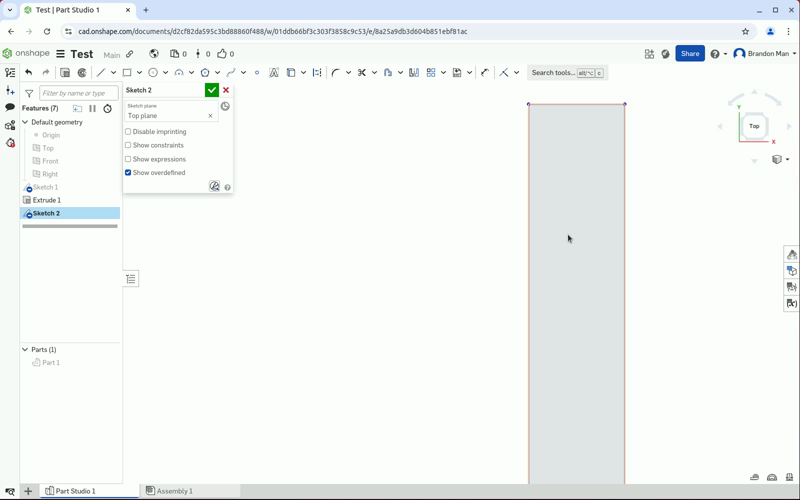
click(568, 234)
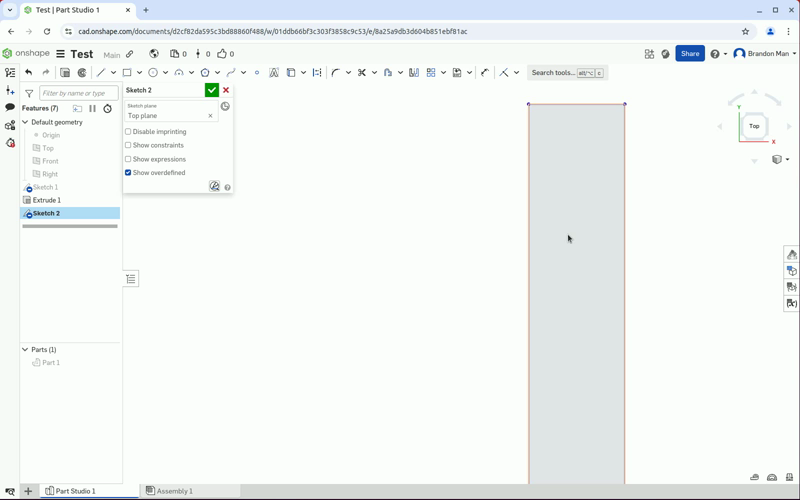
scroll(-6)
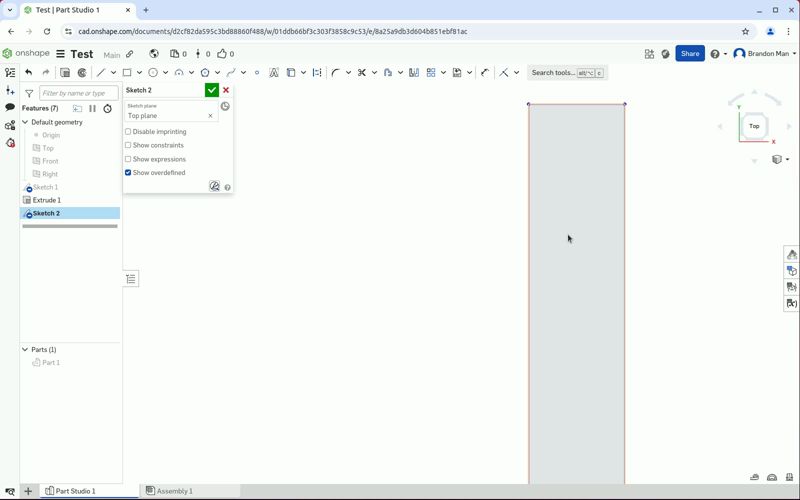
scroll(-6)
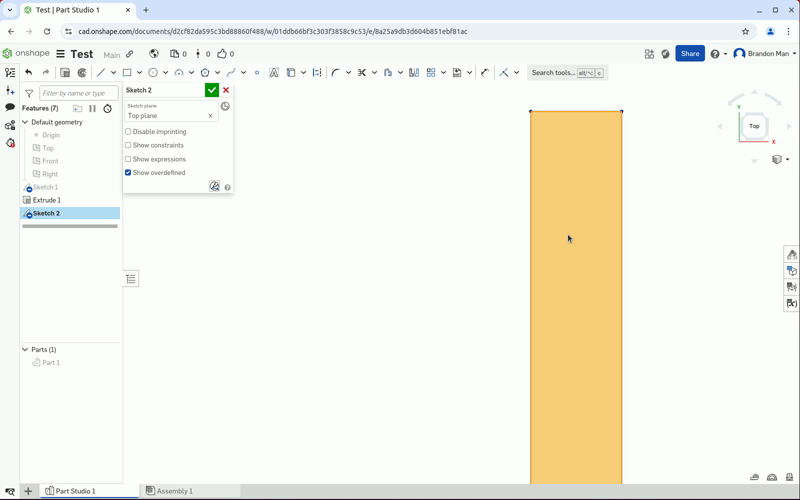
scroll(-6)
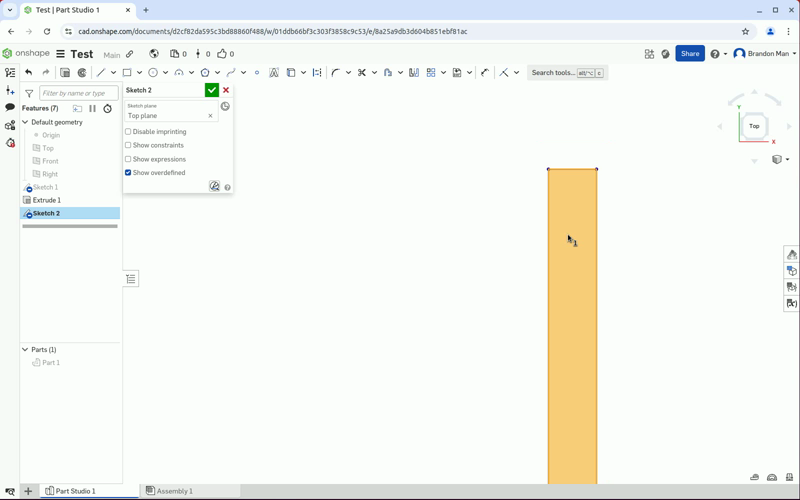
scroll(-6)
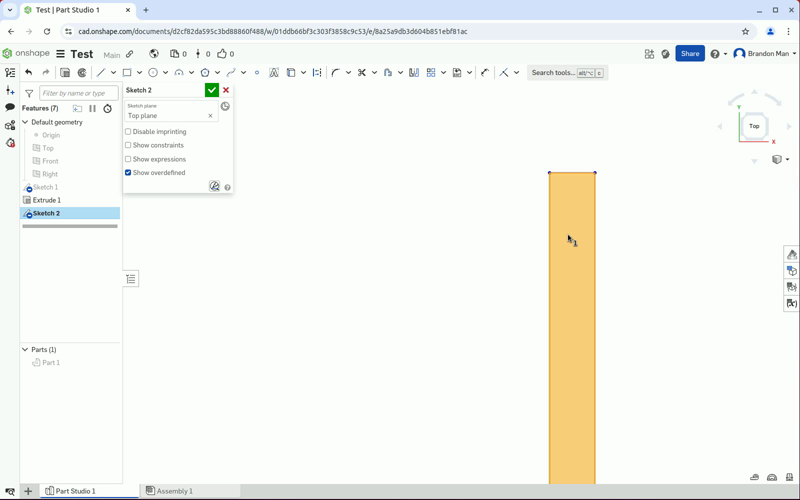
scroll(-6)
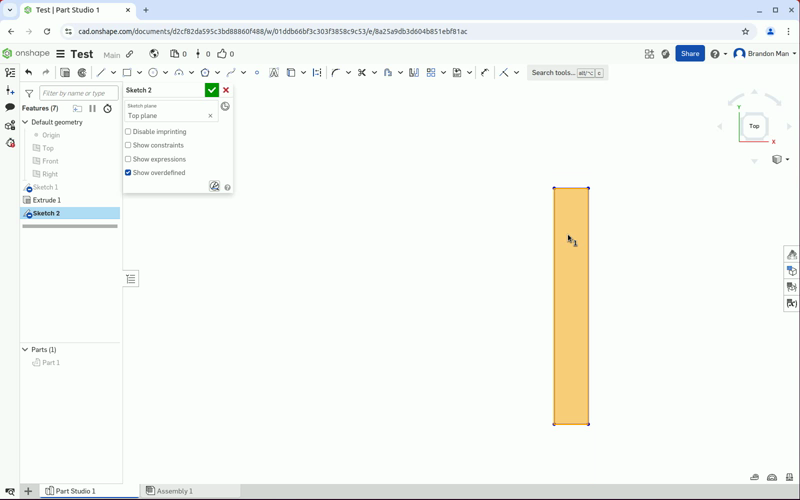
scroll(-6)
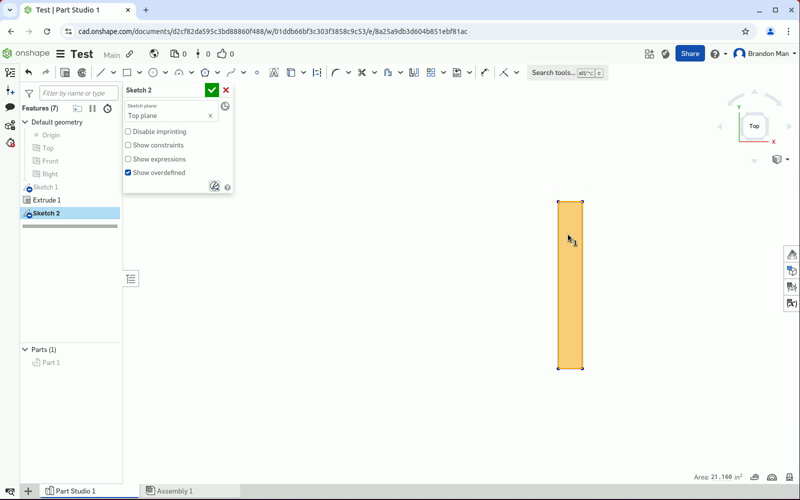
scroll(-6)
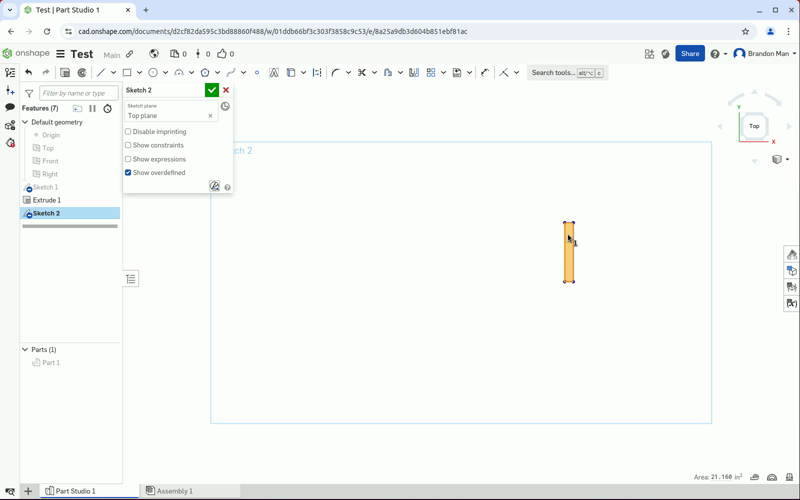
mouse_move(73, 352)
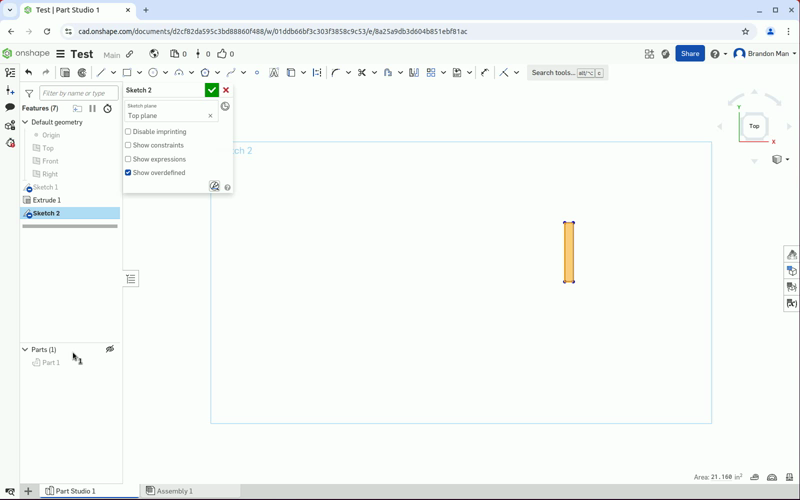
key(shift+y)
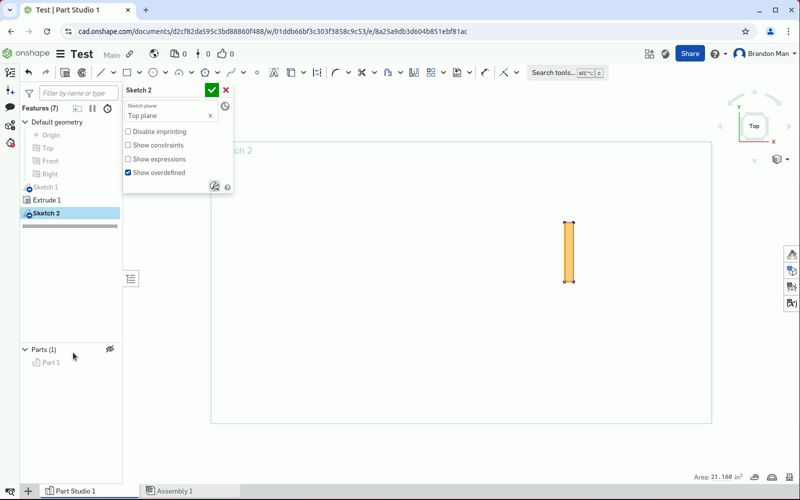
key(shift+e)
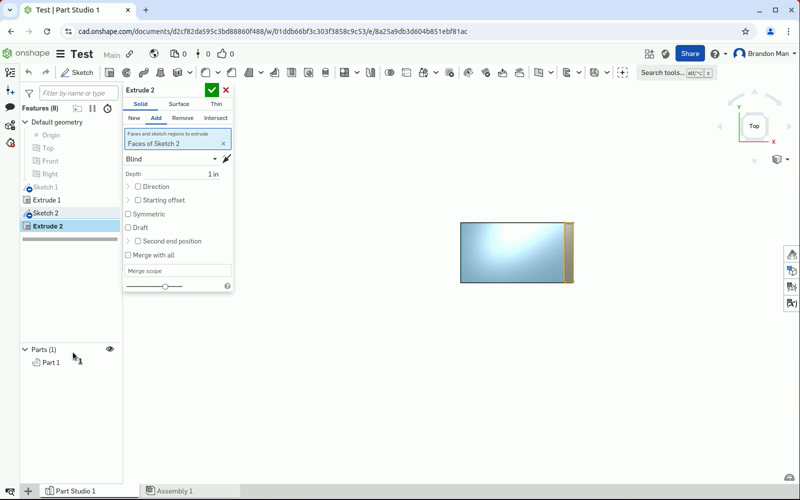
mouse_move(143, 106)
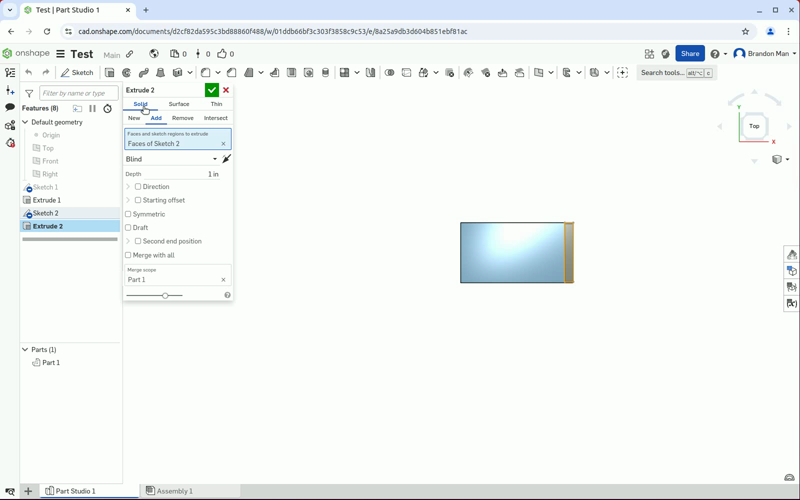
click(143, 106)
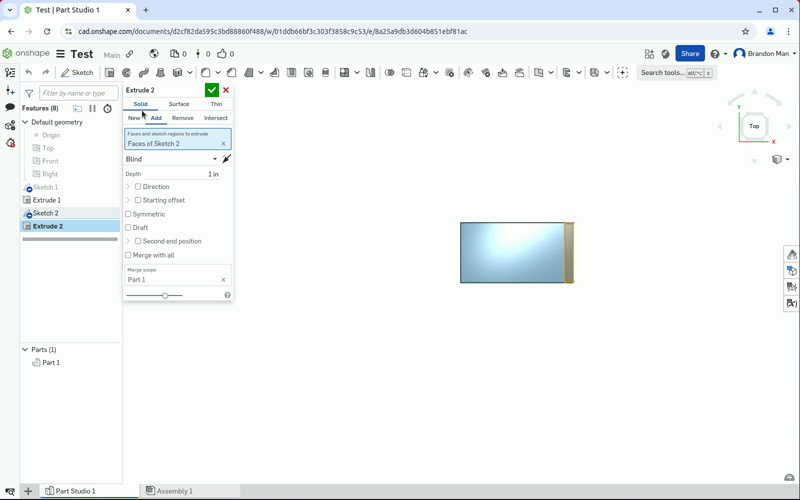
mouse_move(137, 120)
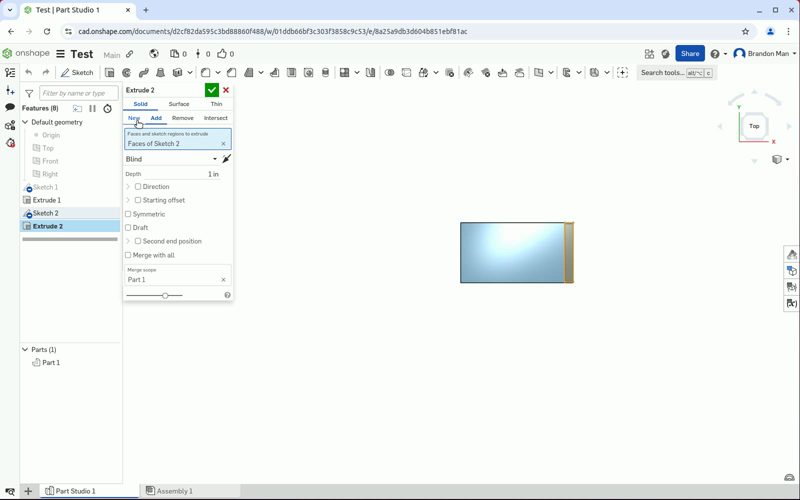
click(137, 120)
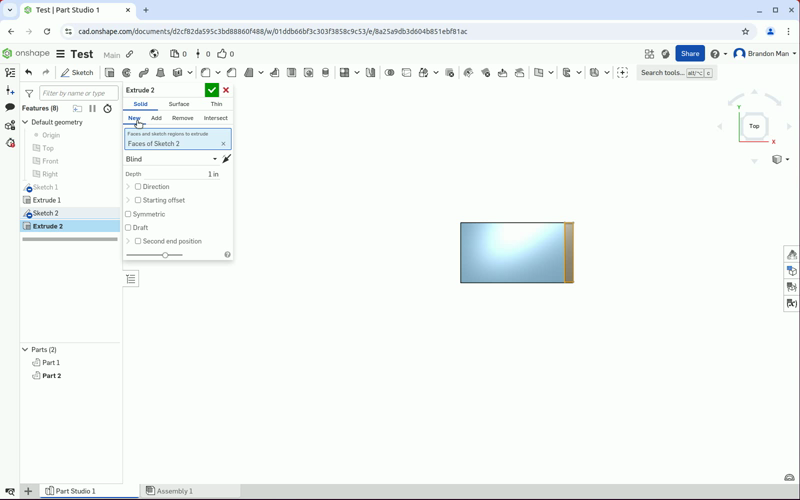
key(tab, 4)
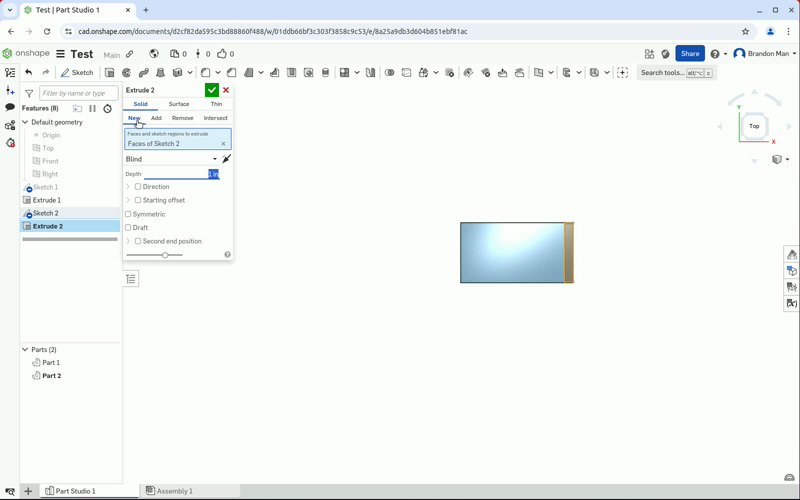
text(2.407)
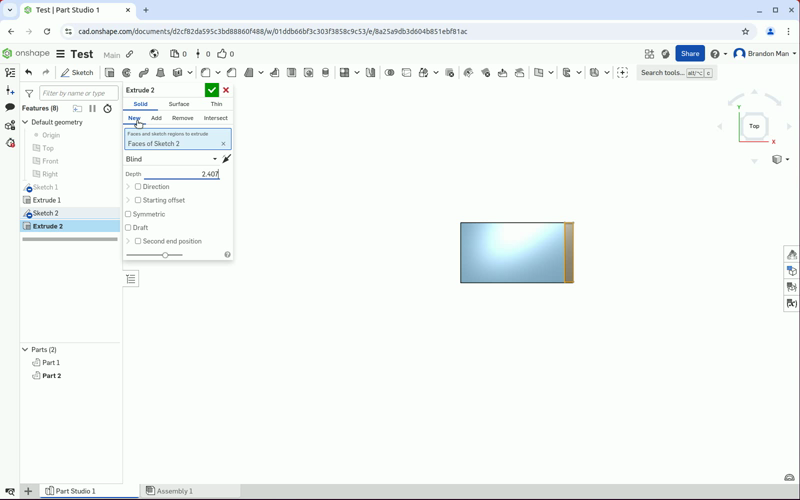
key(enter)
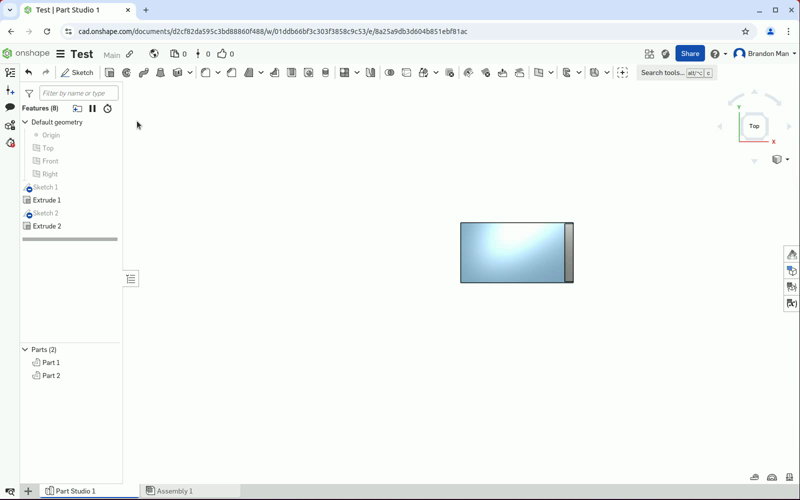
key(shift+h)
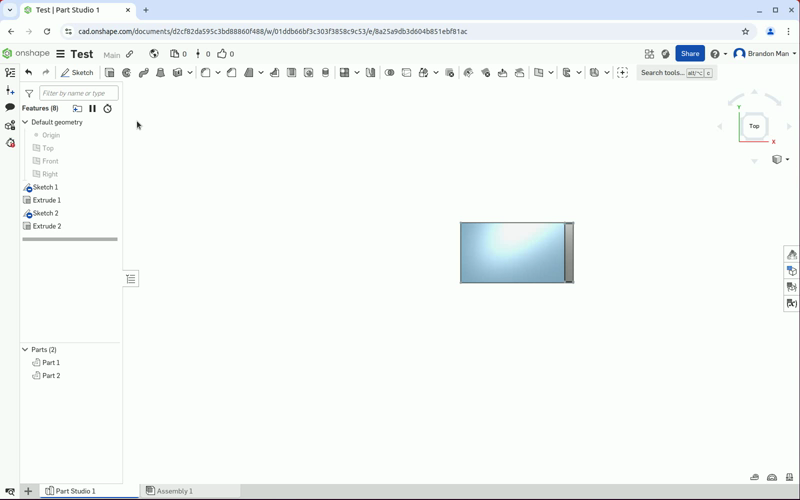
key(shift+h)
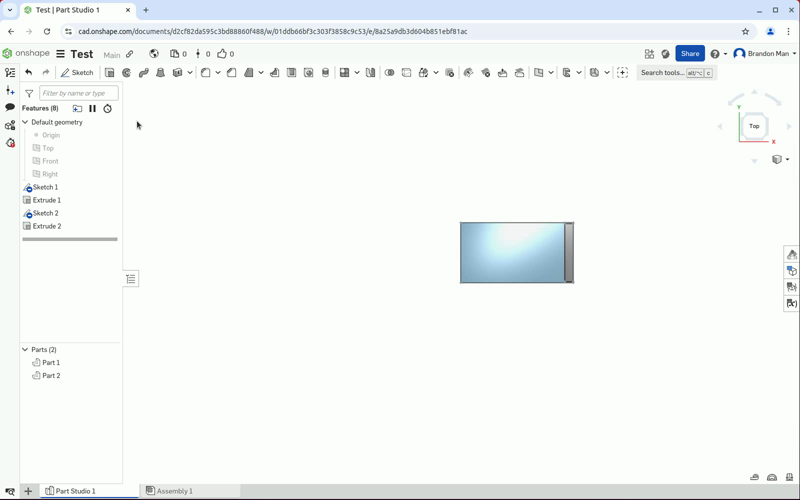
key(shift+7)
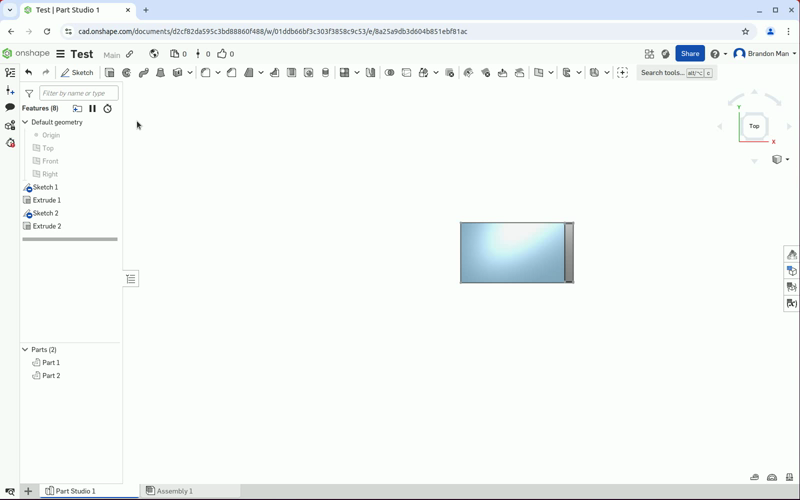
key(up, 3)
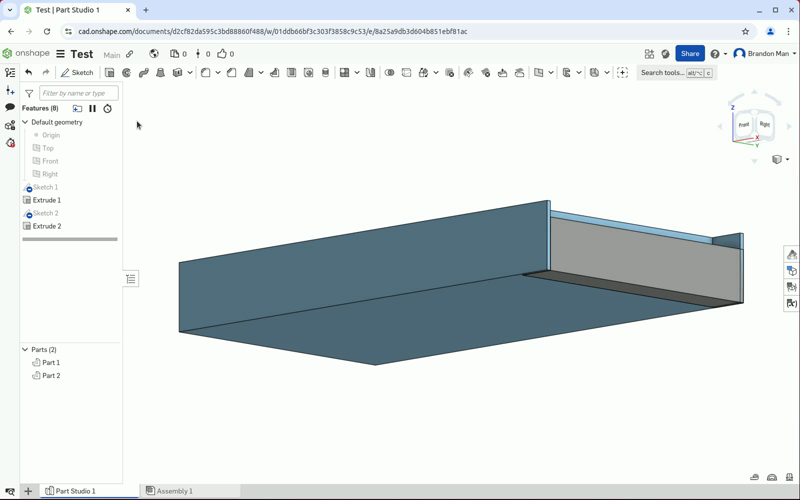
key(left, 3)
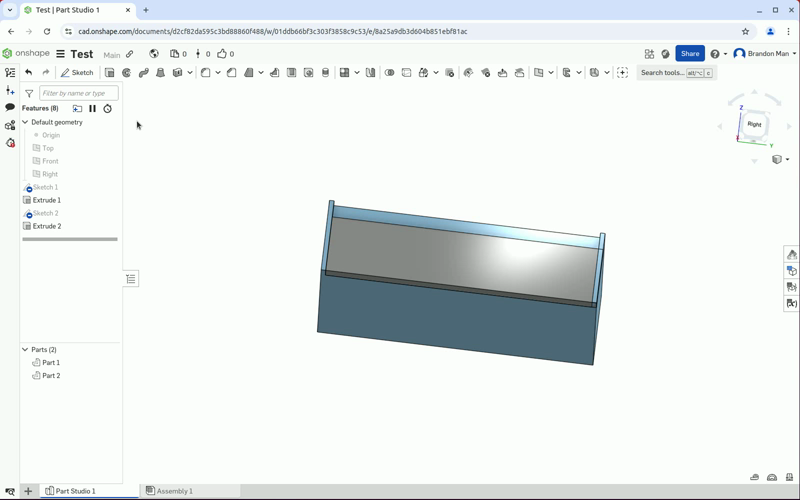
key(right, 3)
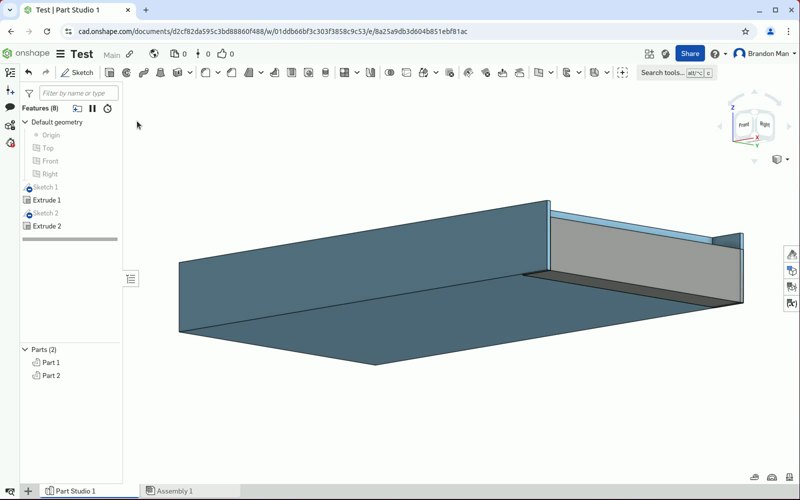
key(down, 3)
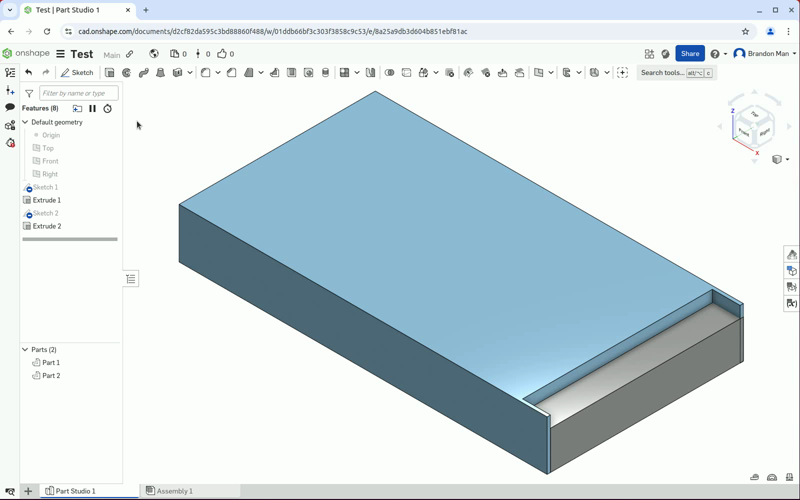
mouse_move(73, 189)
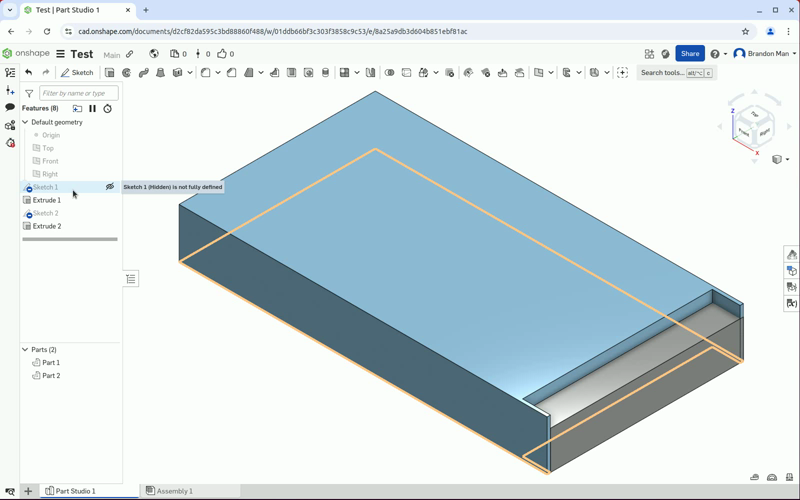
click(73, 189)